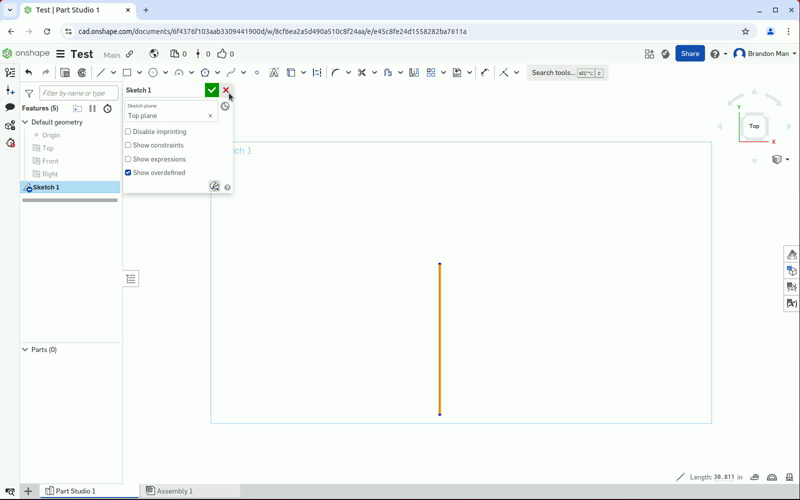
key(shift+h)
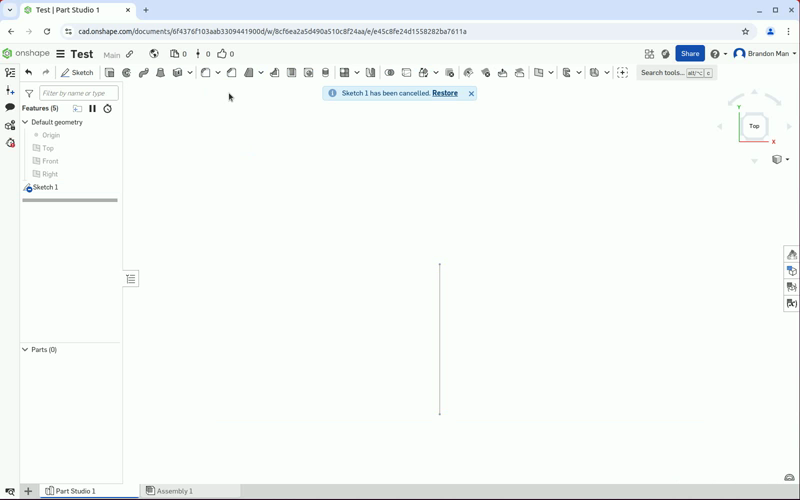
key(shift+s)
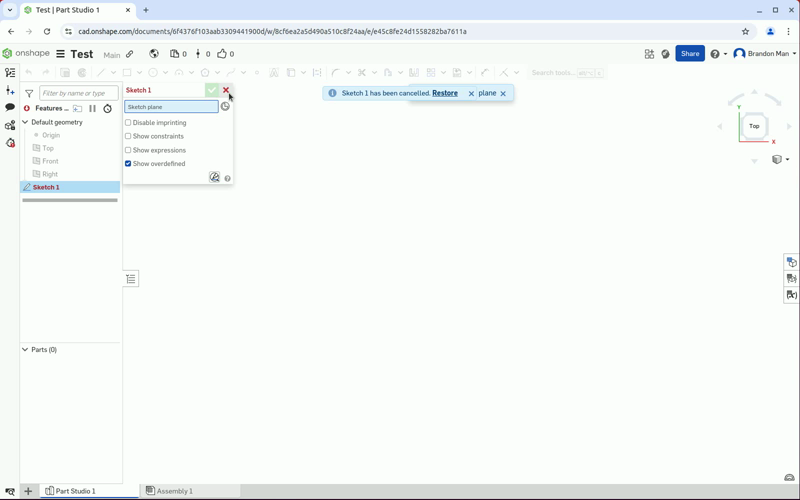
mouse_move(73, 150)
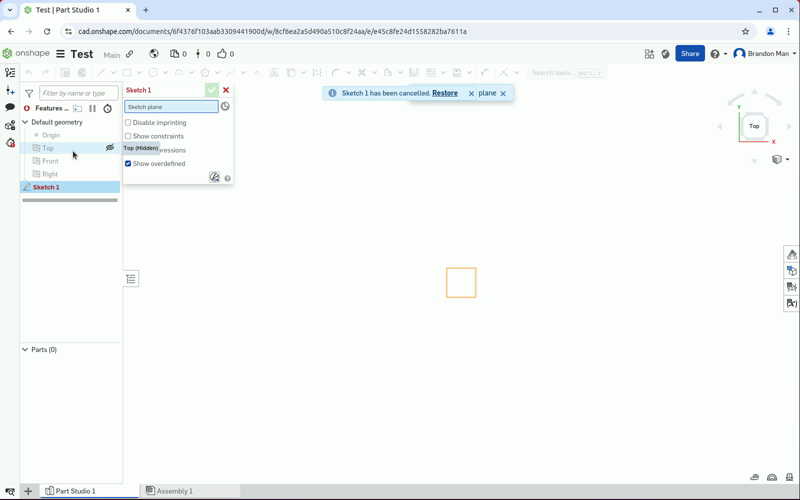
click(73, 150)
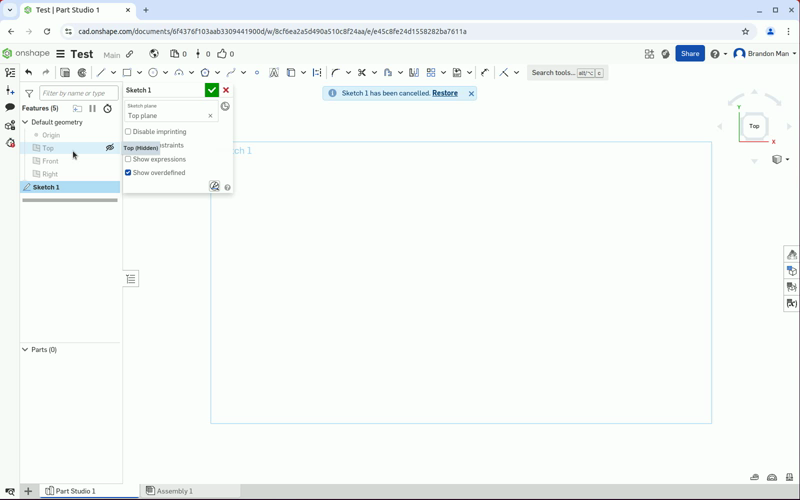
mouse_move(73, 352)
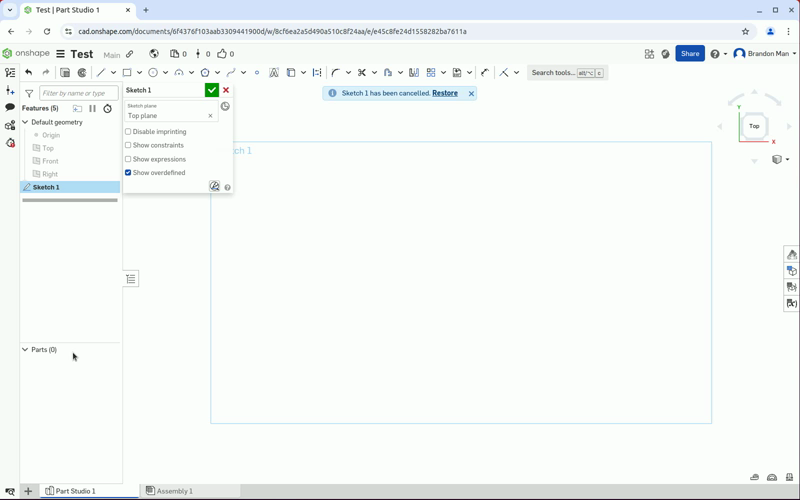
key(y)
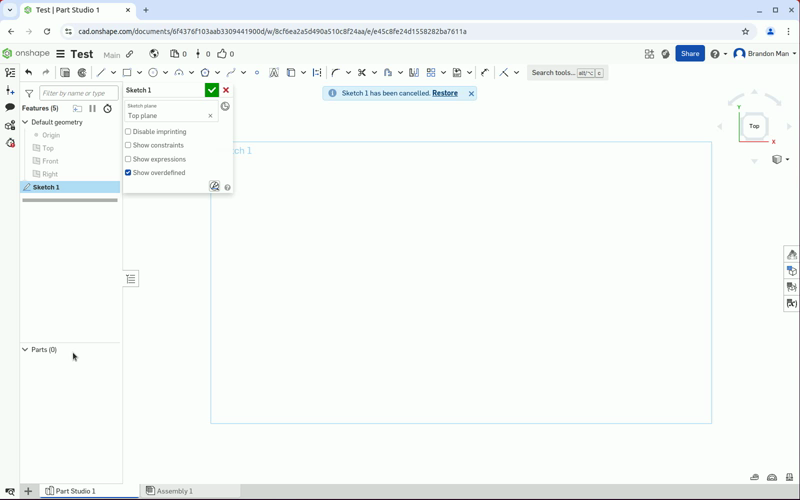
key(l)
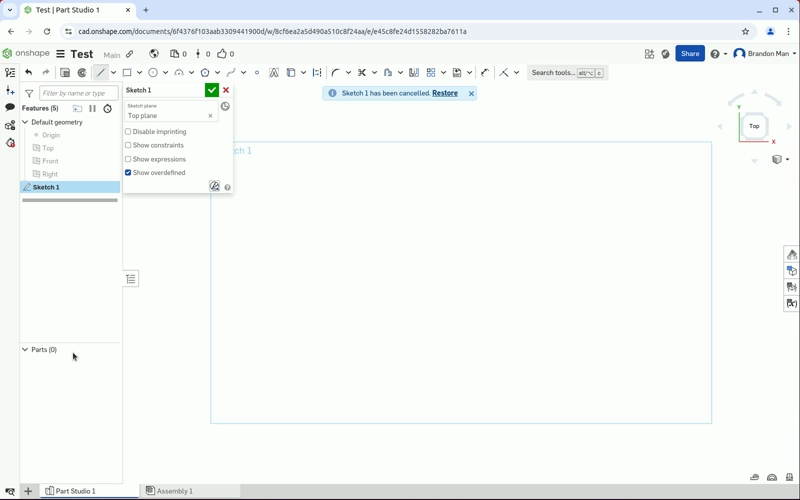
key_down(shift)
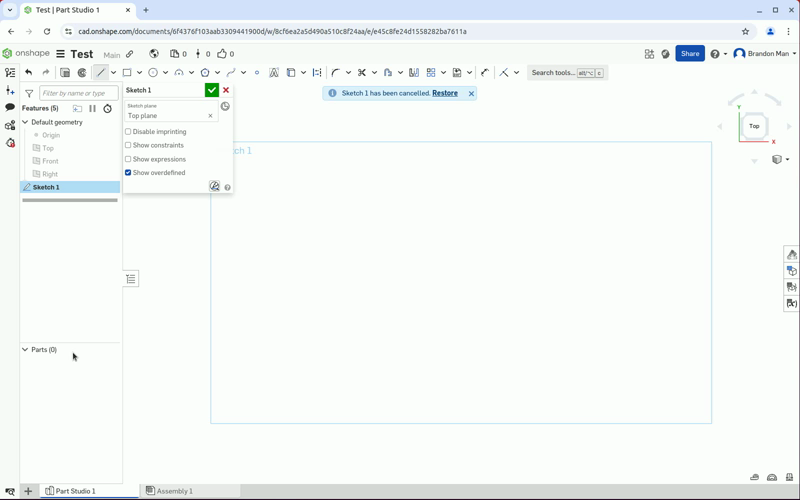
mouse_move(404, 349)
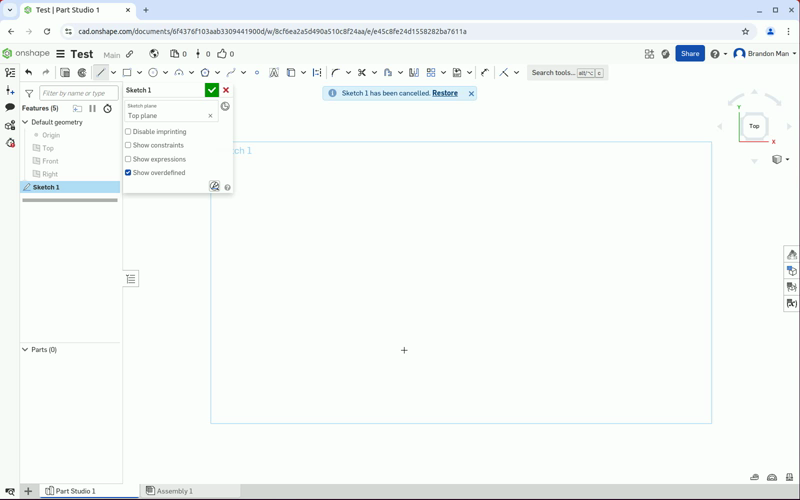
click(404, 349)
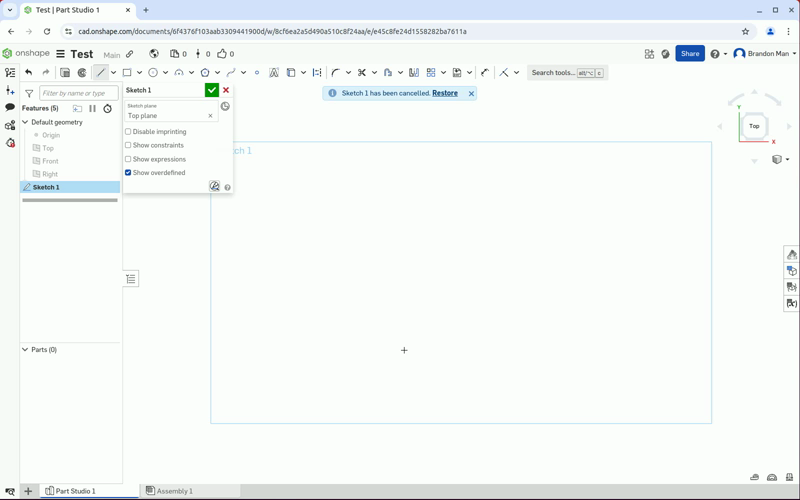
key_up(shift)
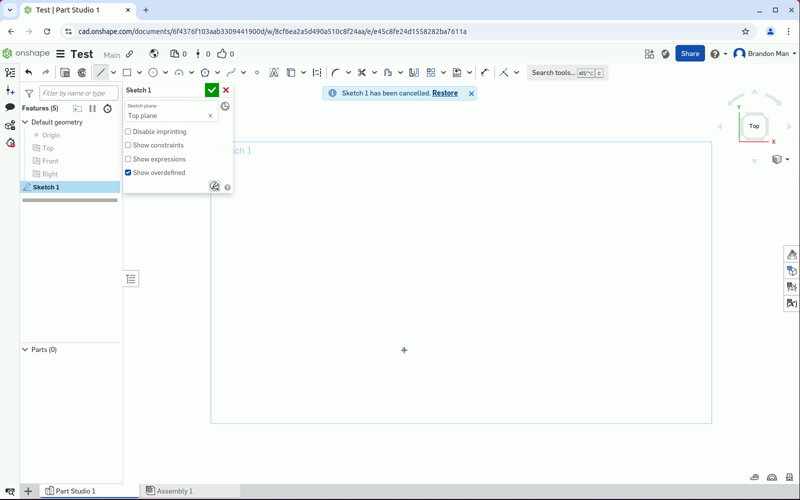
key_down(shift)
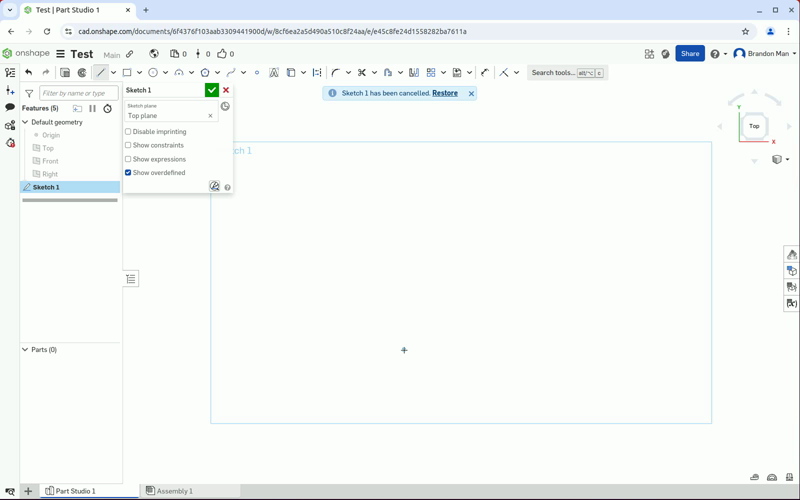
mouse_move(517, 349)
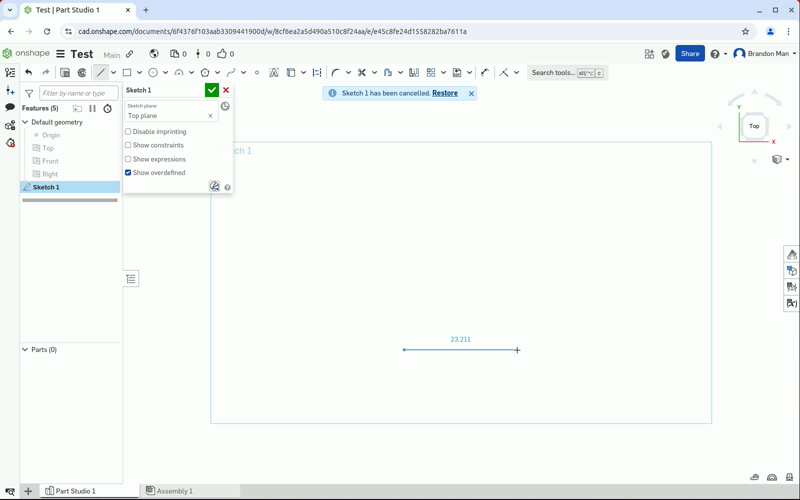
click(517, 349)
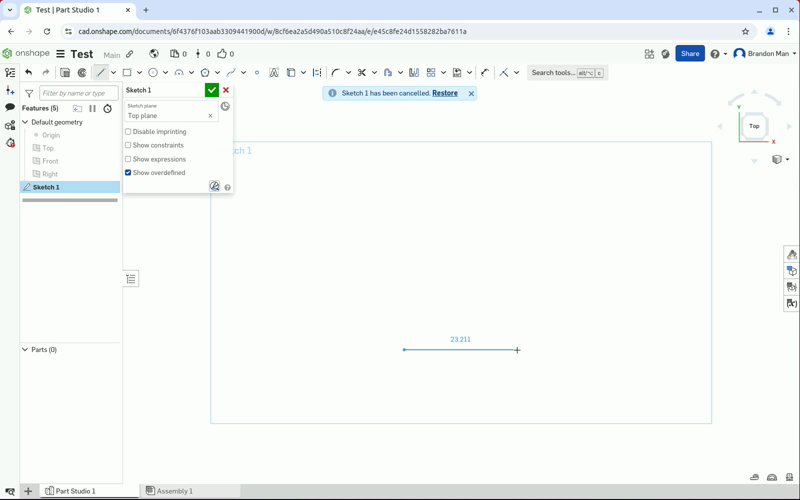
key_up(shift)
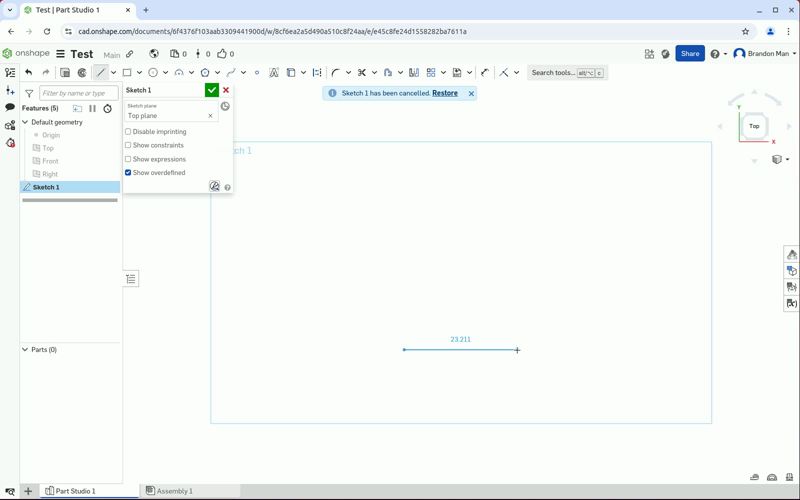
key_down(shift)
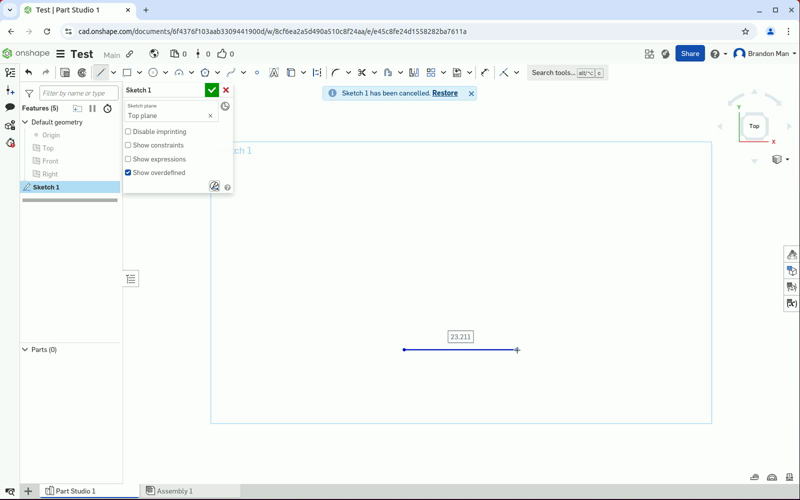
mouse_move(517, 217)
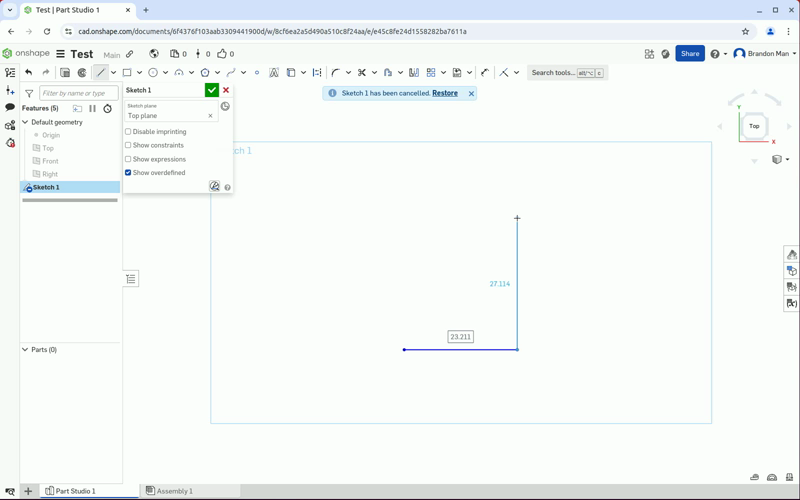
click(517, 217)
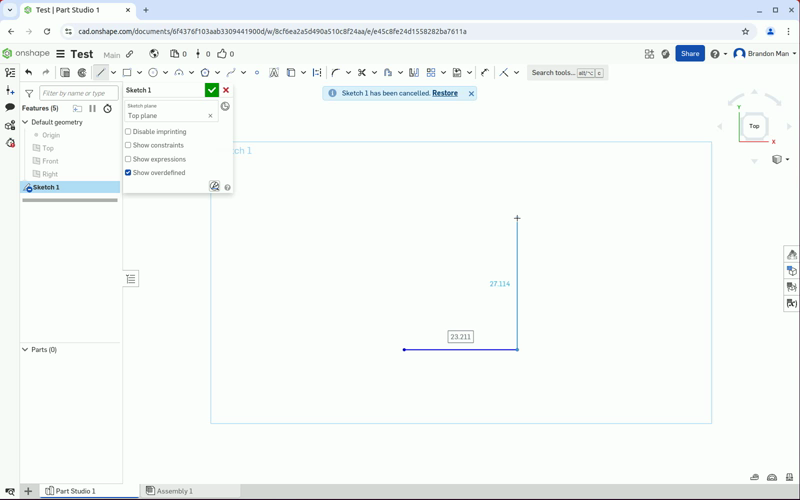
key_up(shift)
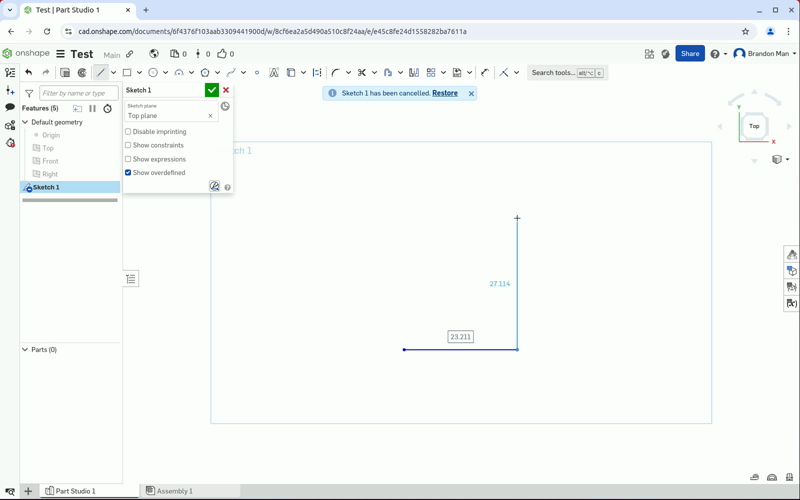
key_down(shift)
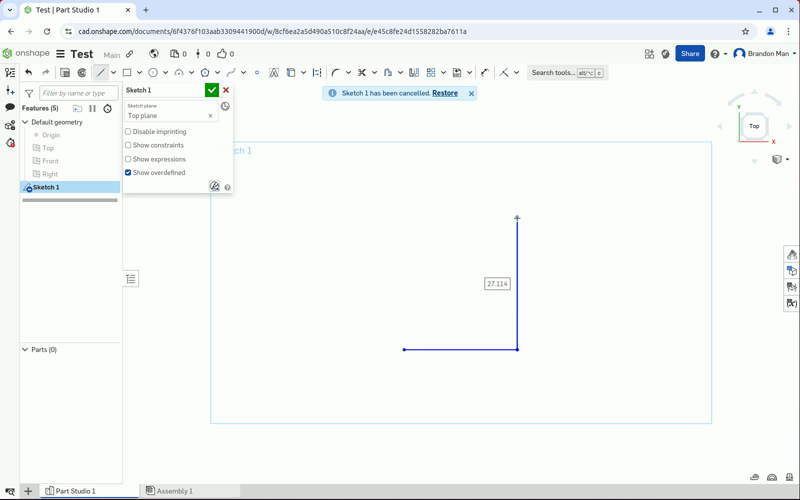
mouse_move(404, 217)
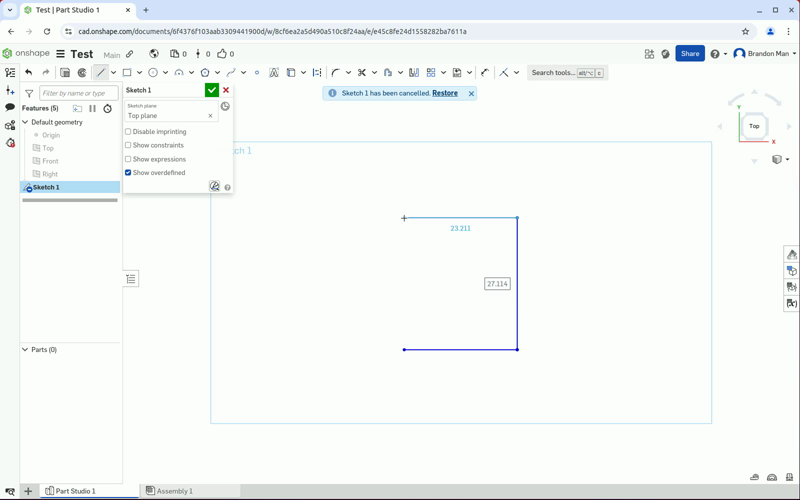
click(404, 217)
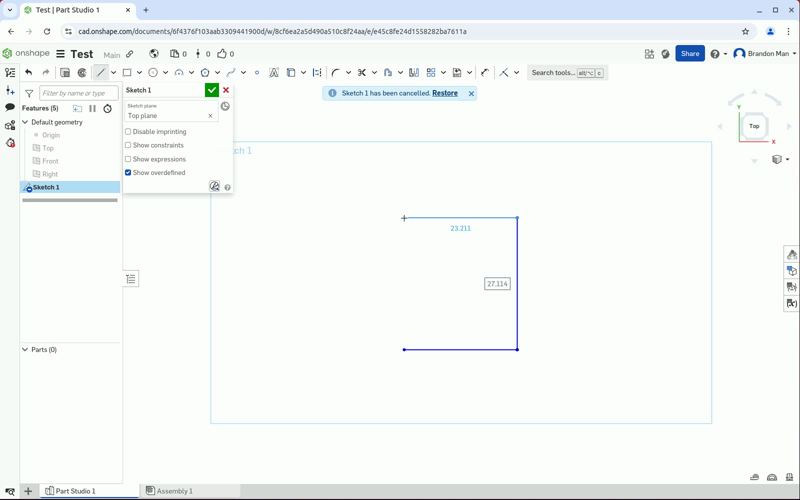
key_up(shift)
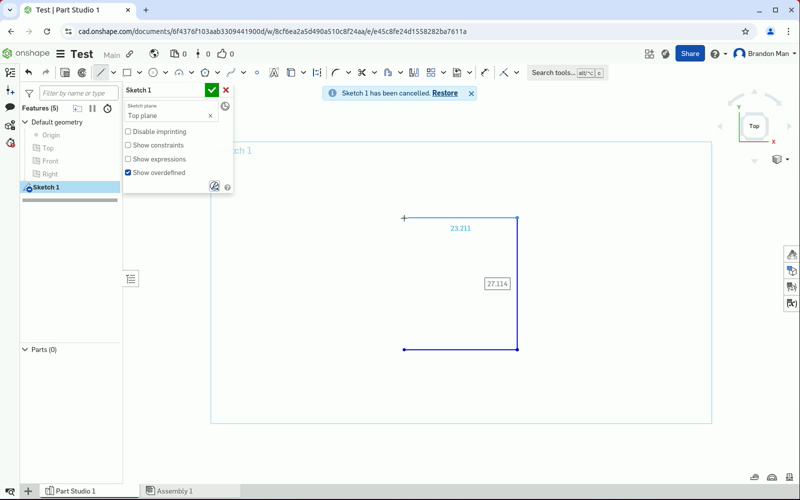
key_down(shift)
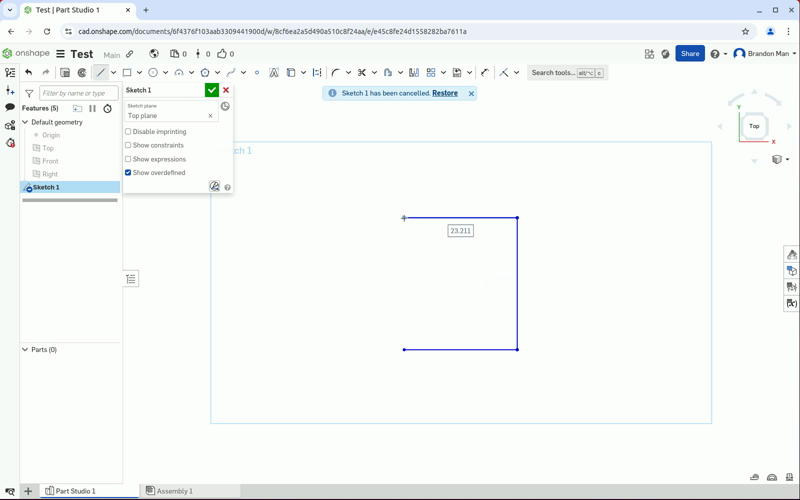
mouse_move(404, 349)
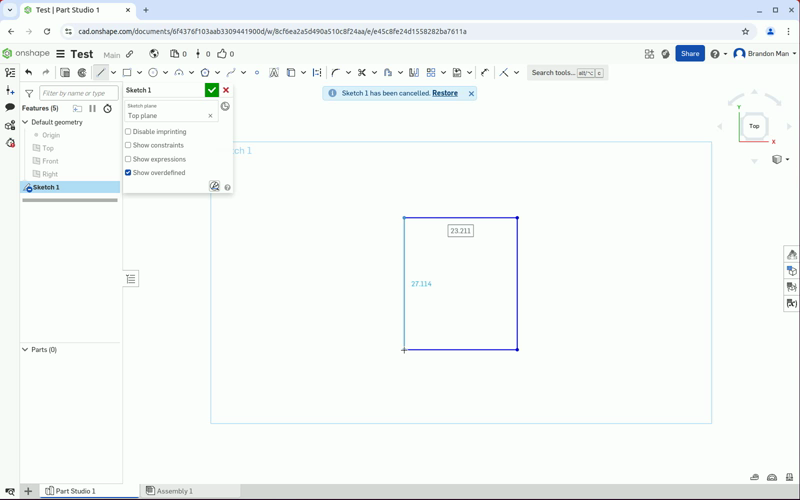
key_up(shift)
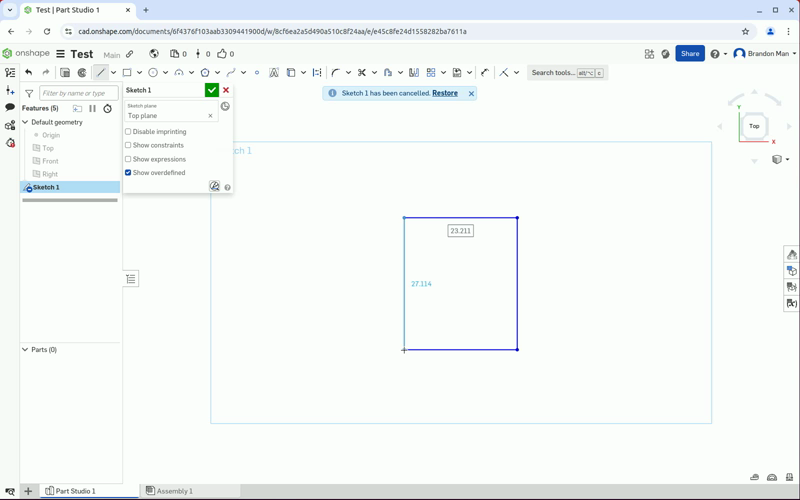
click(404, 349)
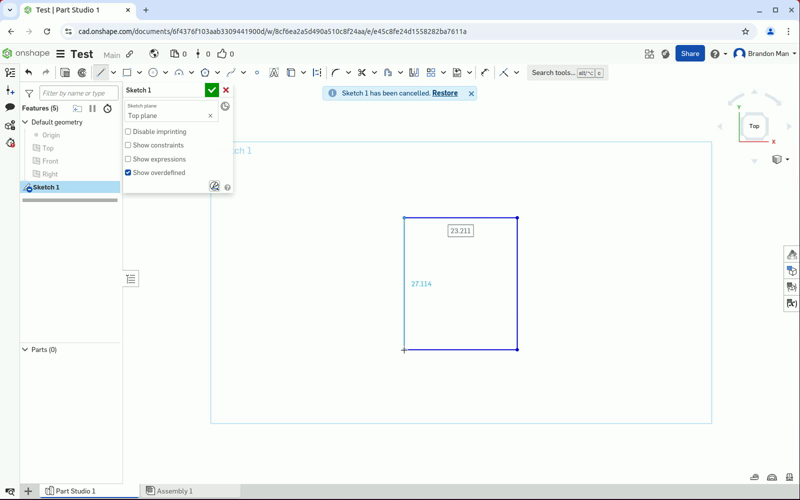
key(esc)
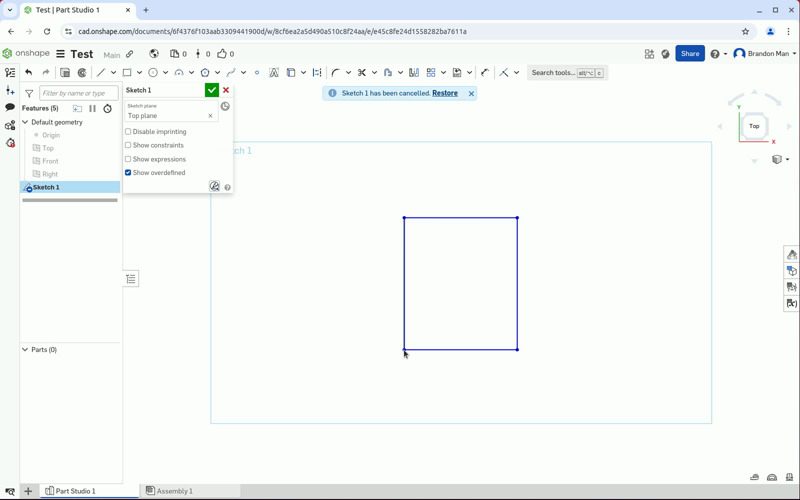
mouse_move(429, 325)
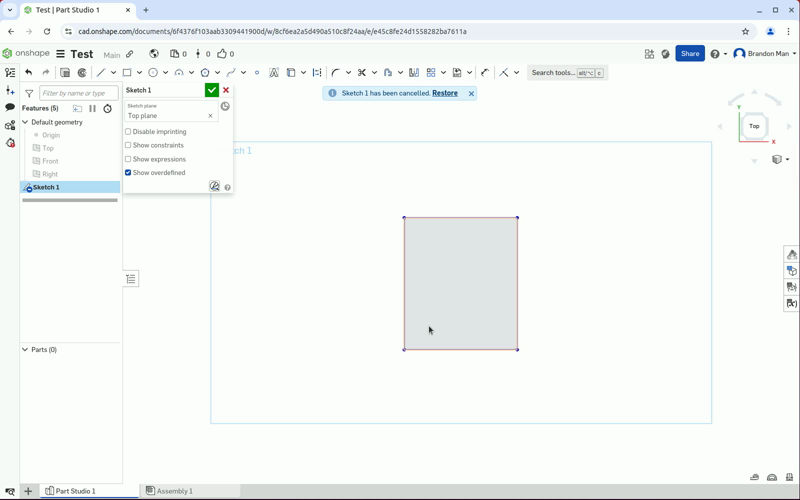
click(429, 325)
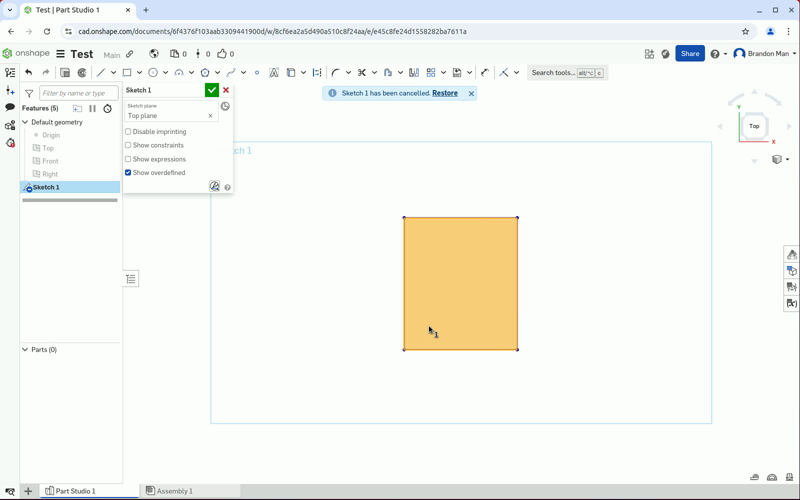
mouse_move(73, 352)
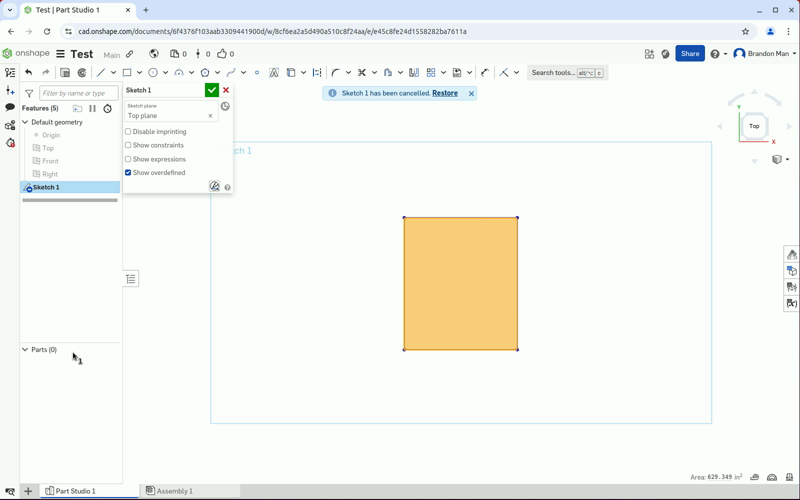
key(shift+y)
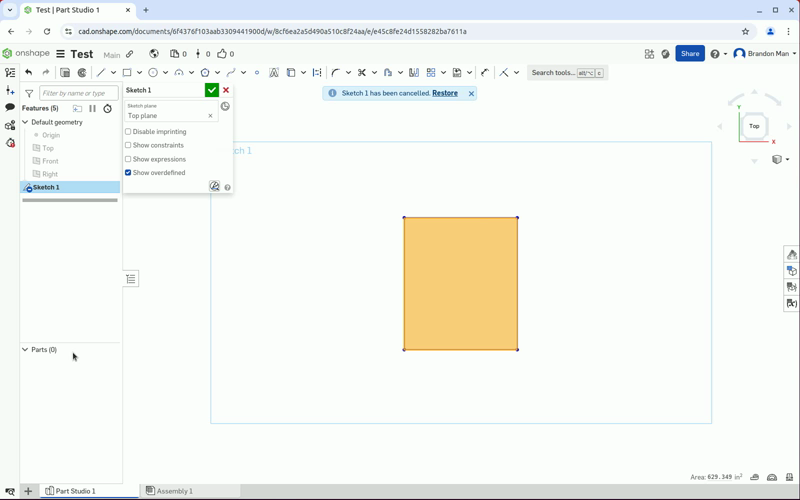
key(shift+e)
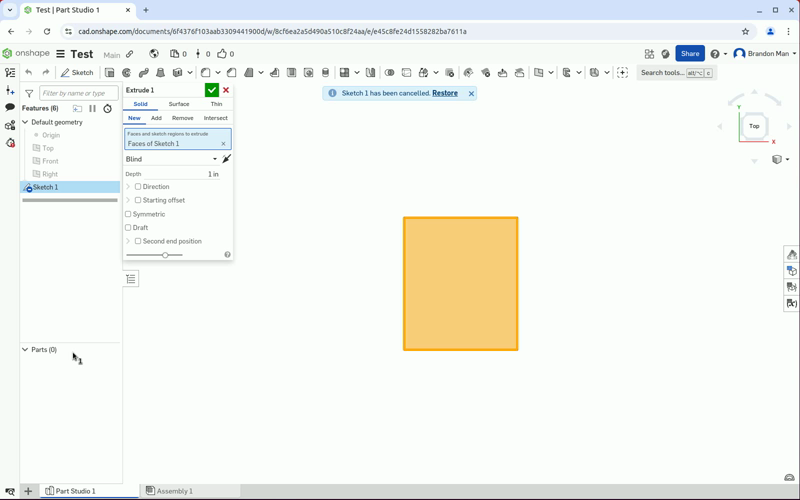
mouse_move(143, 106)
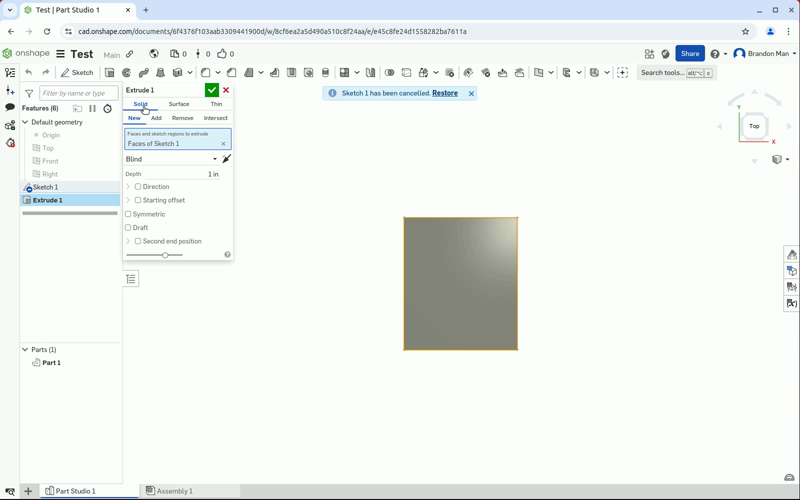
click(143, 106)
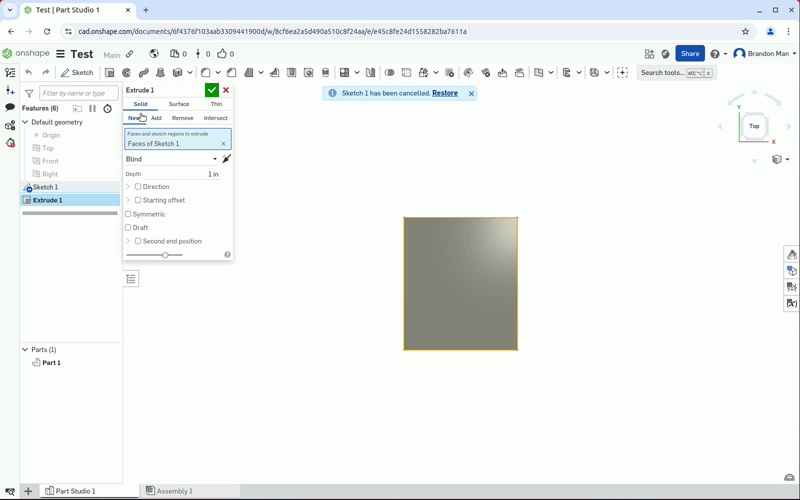
mouse_move(137, 120)
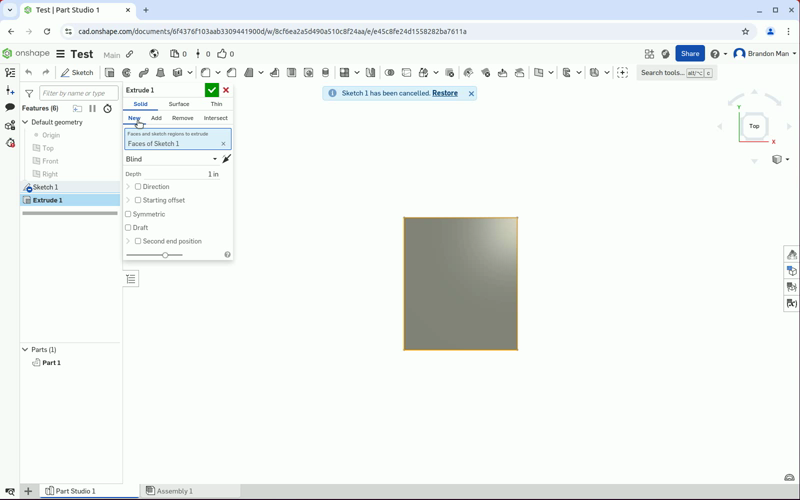
click(137, 120)
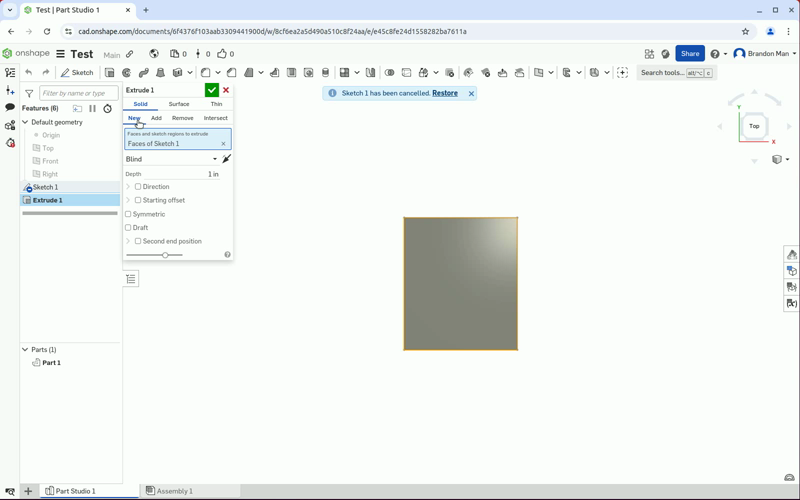
key(tab, 4)
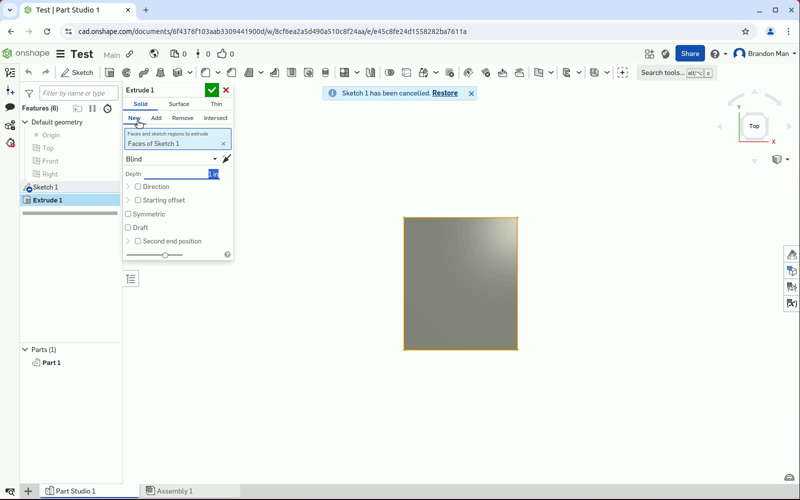
text(23.108)
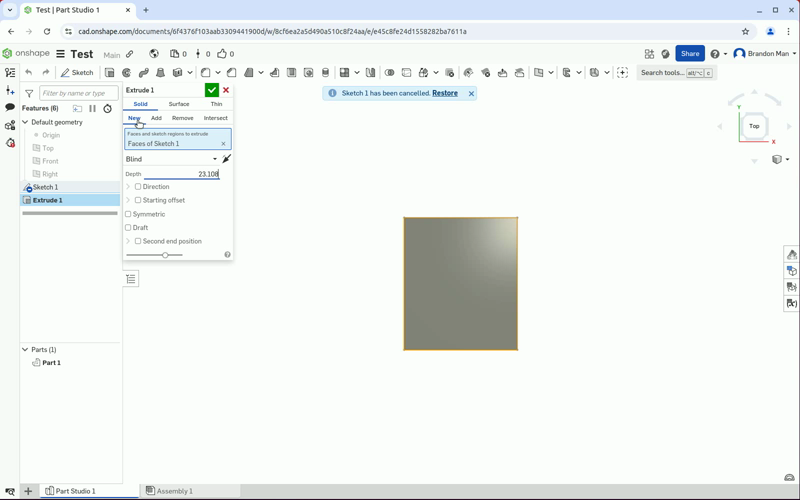
key(enter)
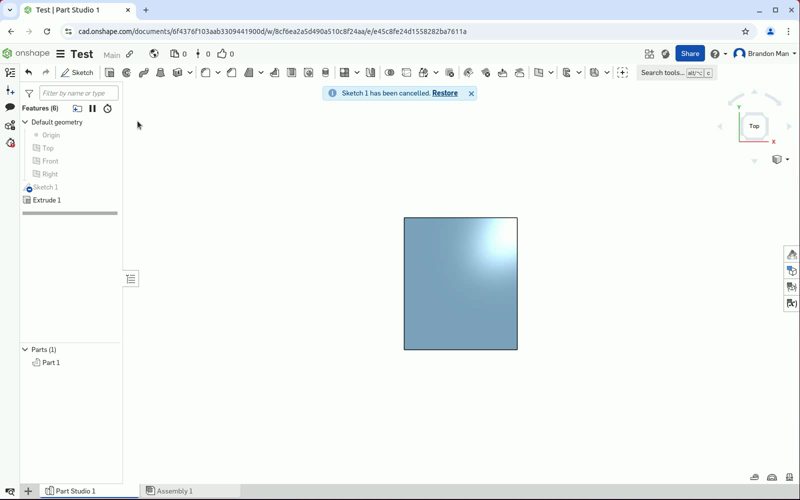
key(shift+h)
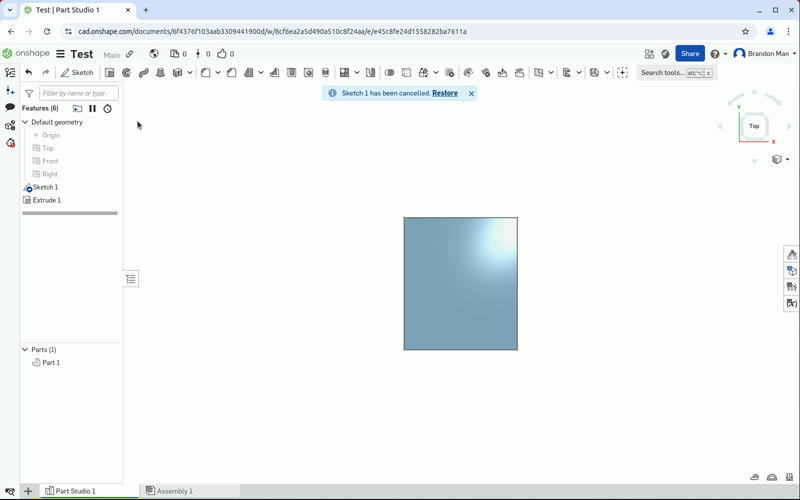
key(shift+h)
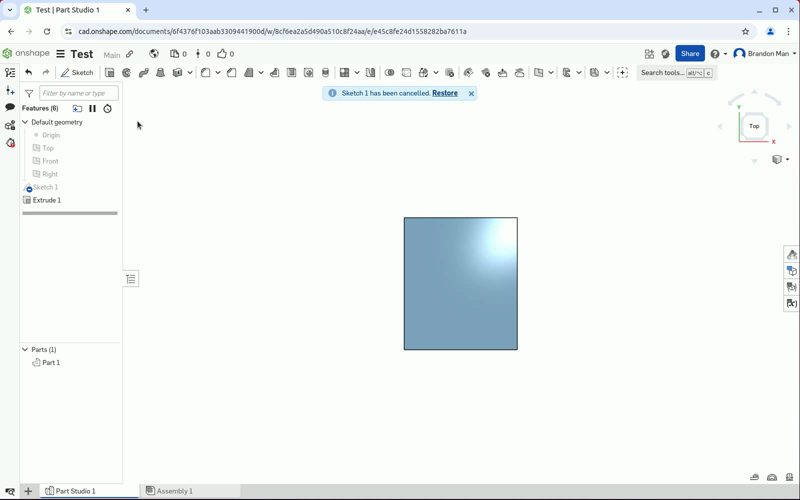
mouse_move(73, 189)
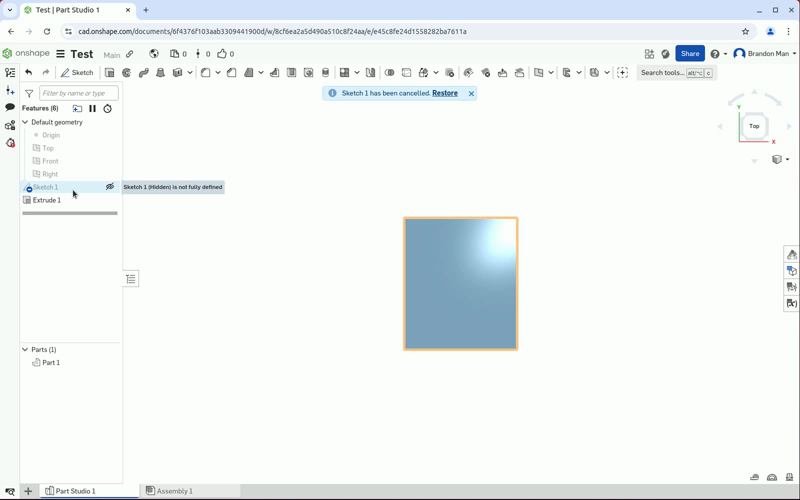
click(73, 189)
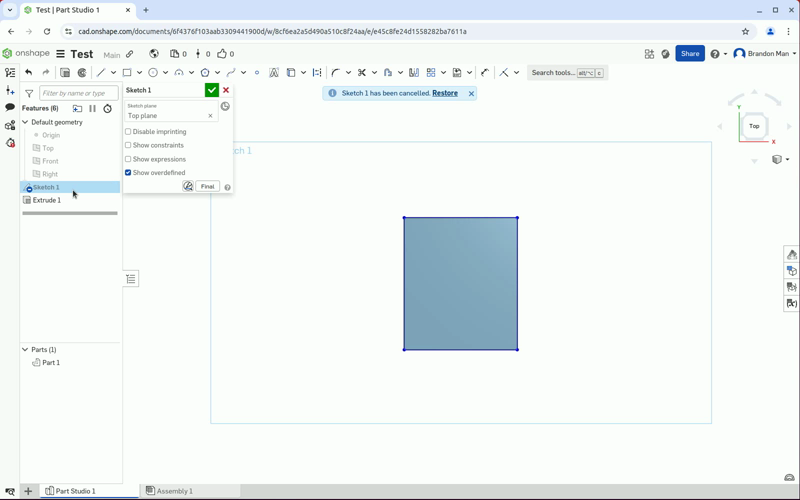
mouse_move(229, 92)
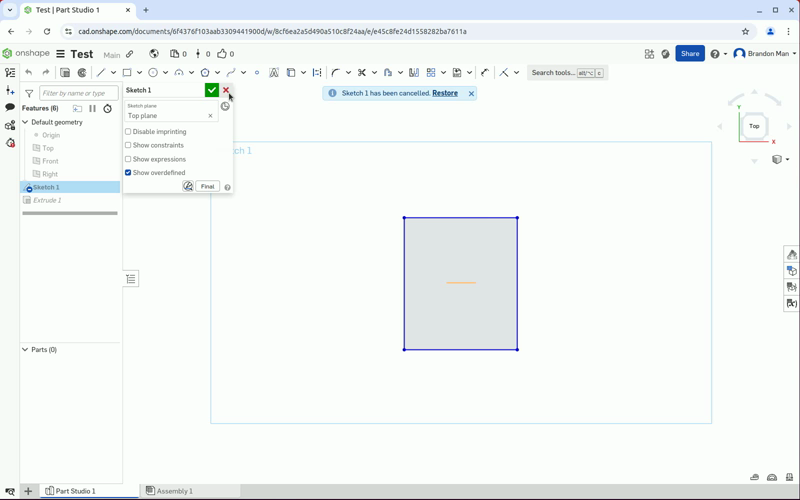
click(229, 92)
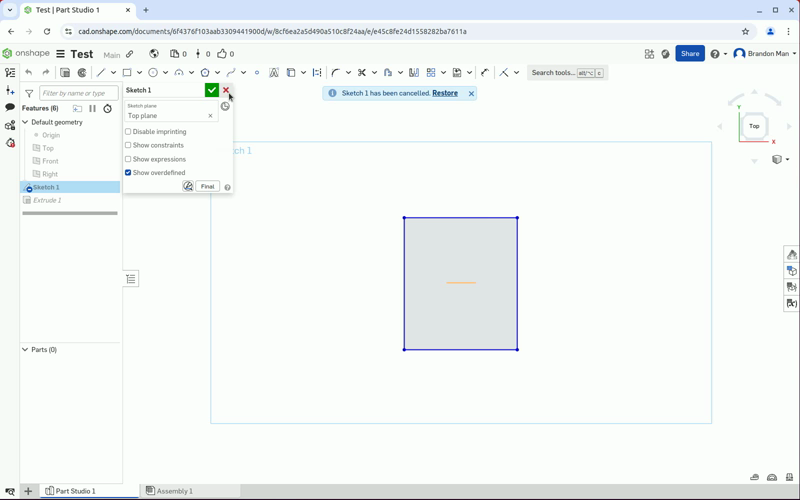
key(shift+s)
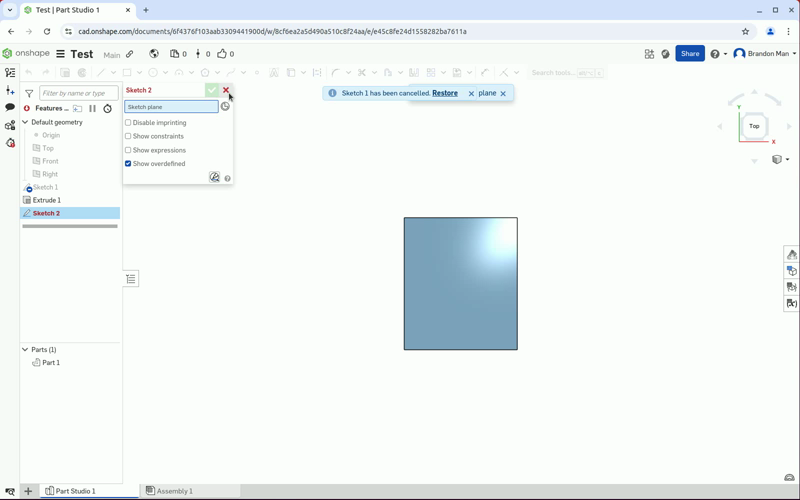
mouse_move(73, 150)
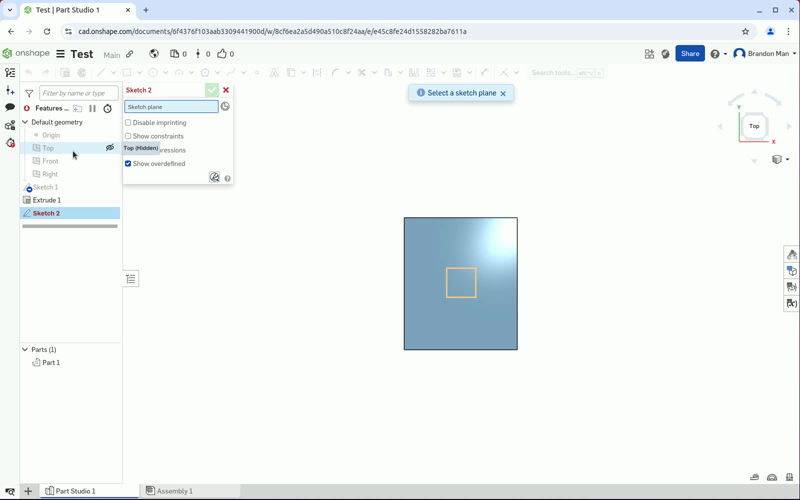
click(73, 150)
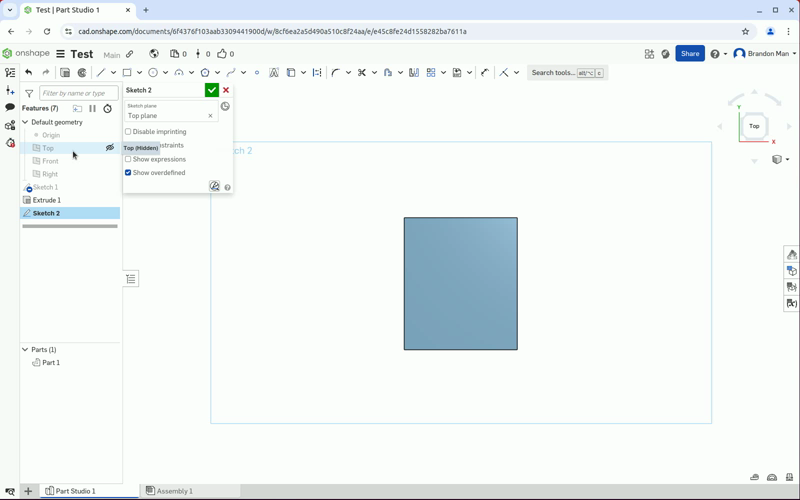
mouse_move(73, 352)
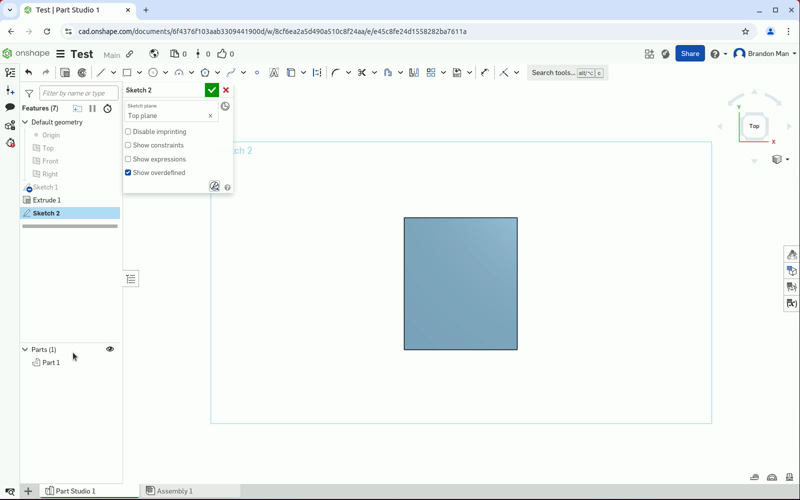
key(y)
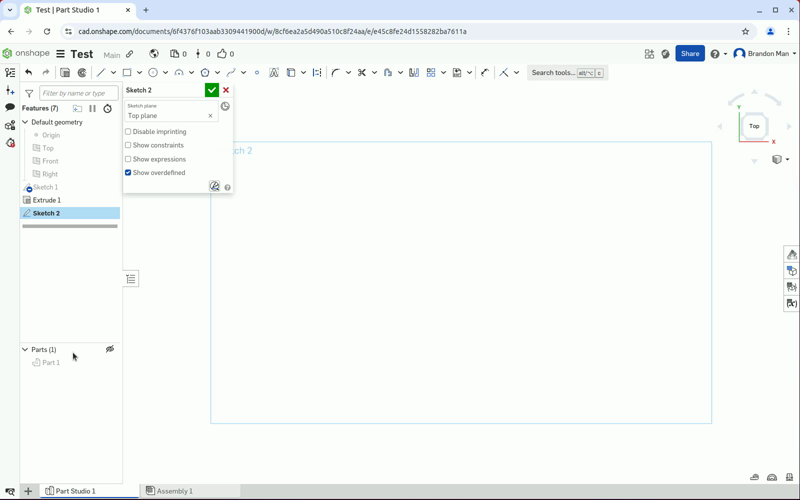
key(l)
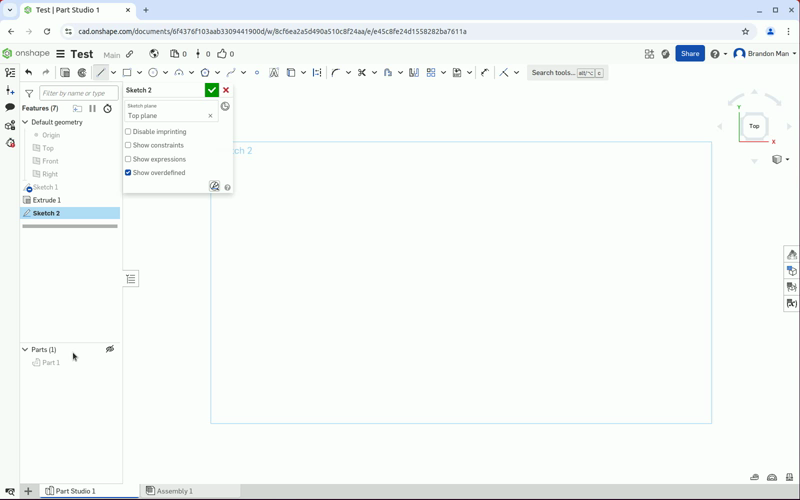
key_down(shift)
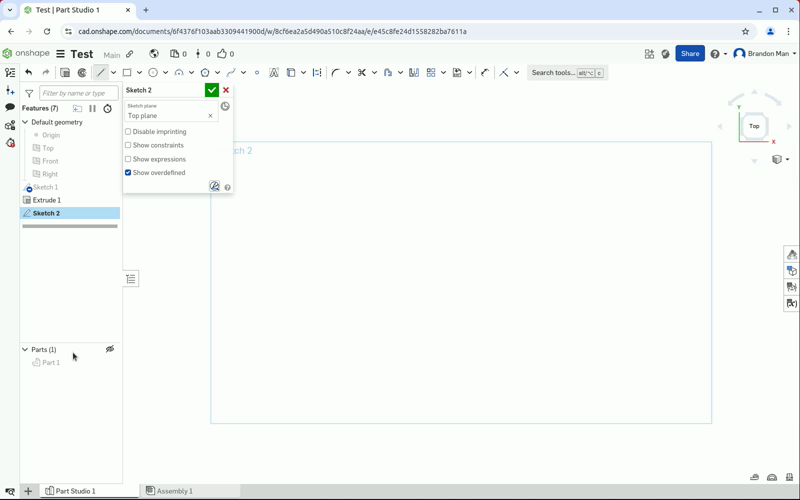
mouse_move(411, 340)
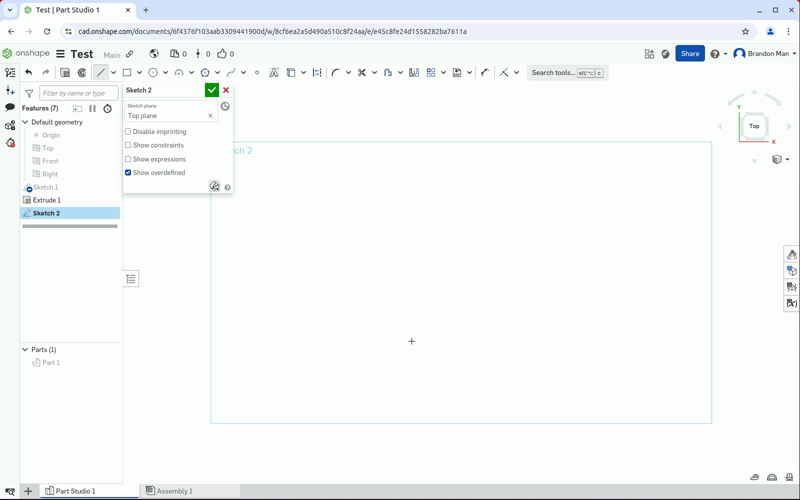
click(411, 340)
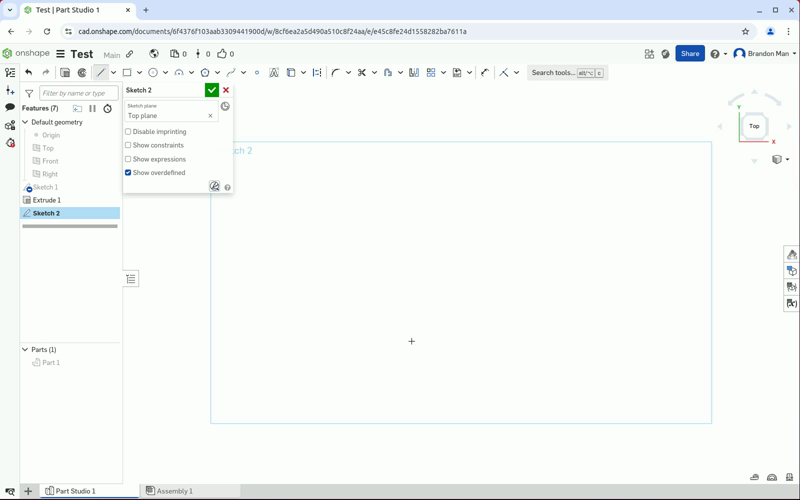
key_up(shift)
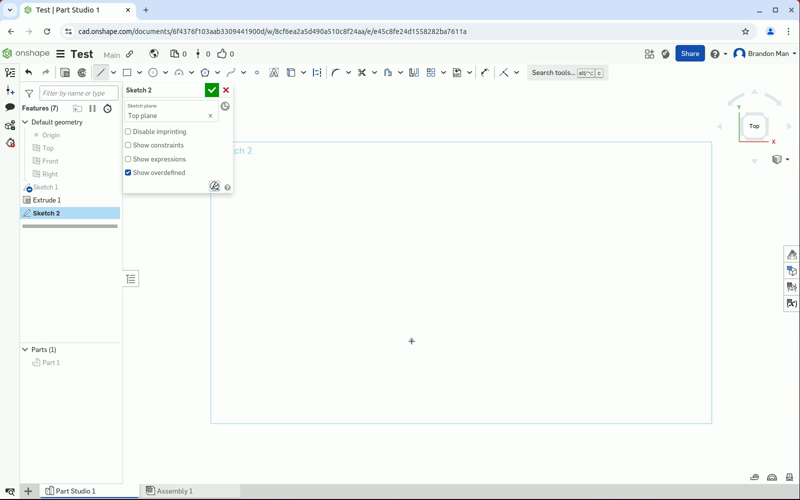
key_down(shift)
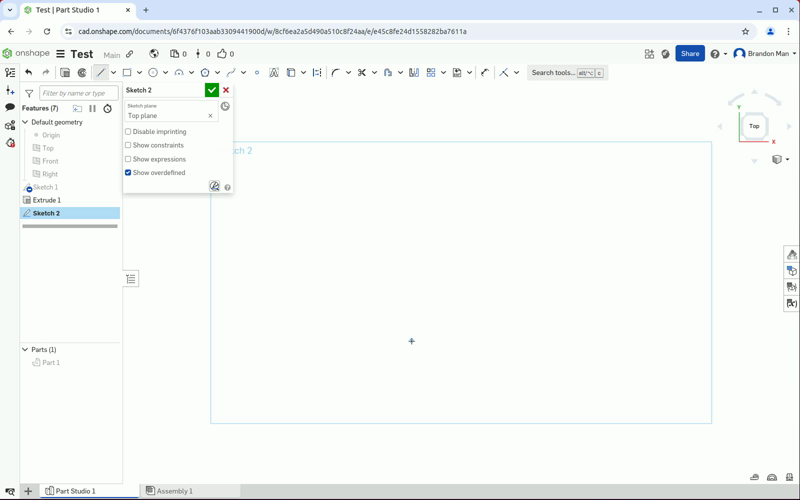
mouse_move(510, 340)
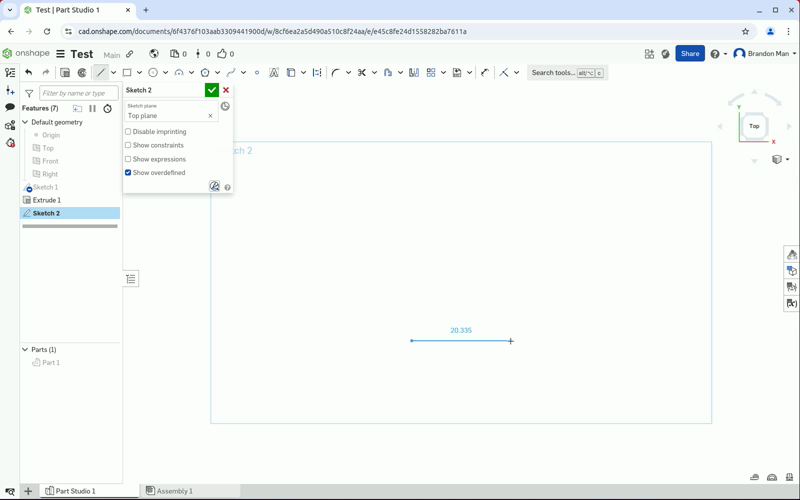
click(510, 340)
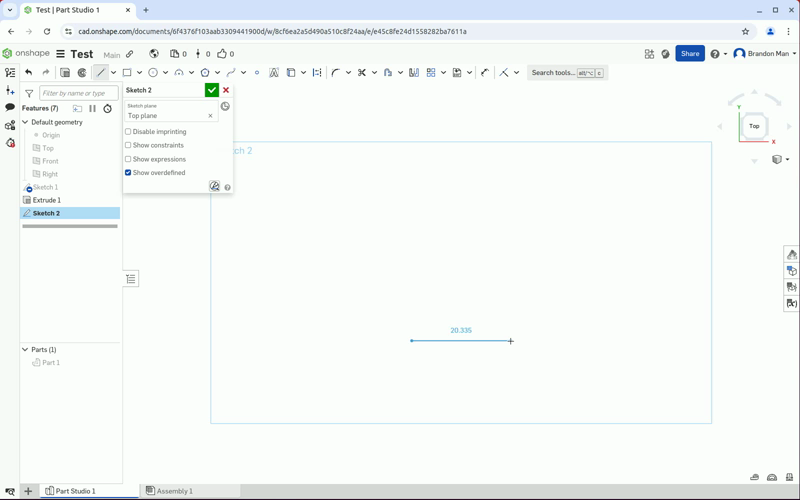
key_up(shift)
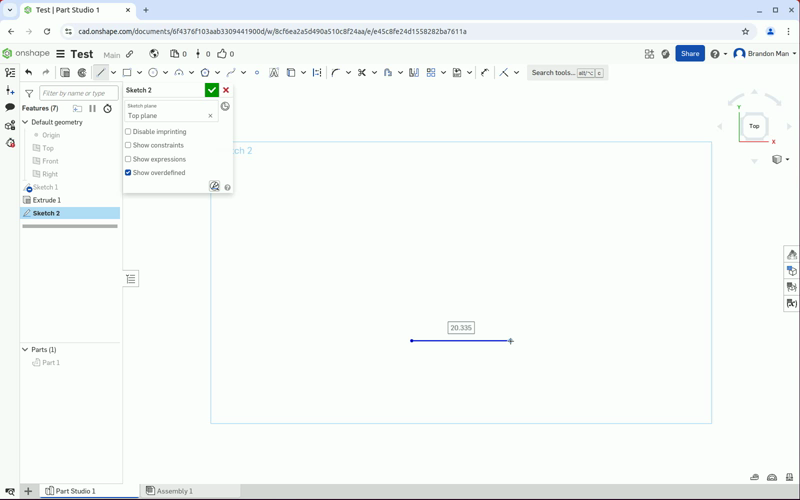
key_down(shift)
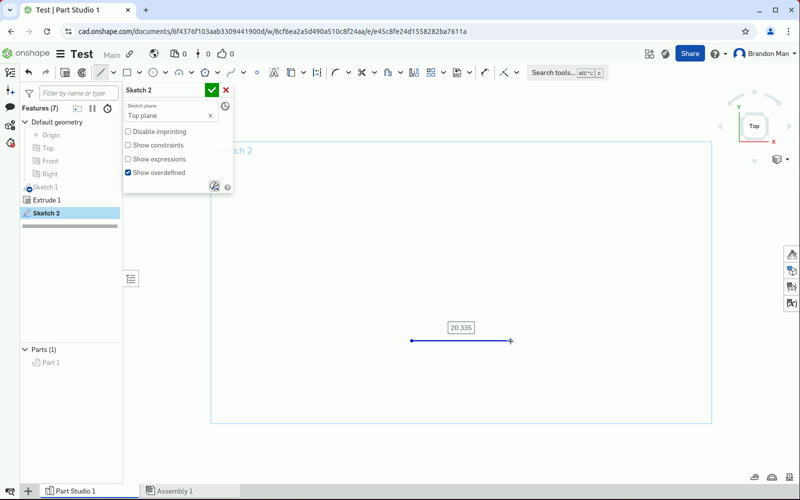
mouse_move(510, 225)
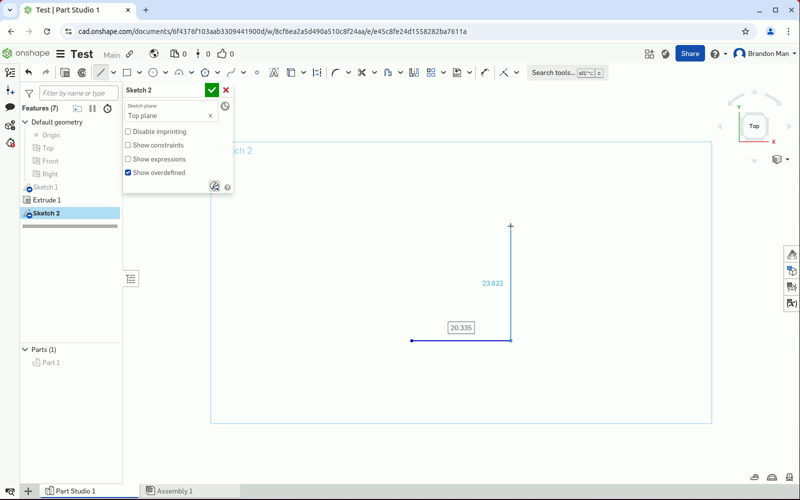
click(510, 225)
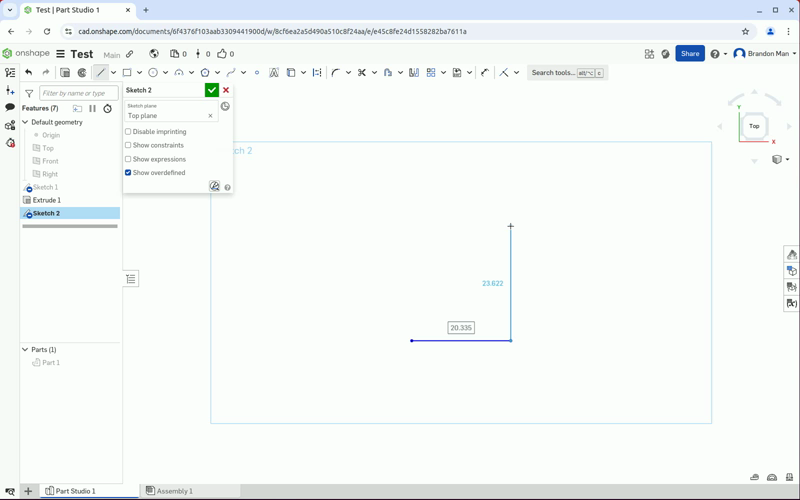
key_up(shift)
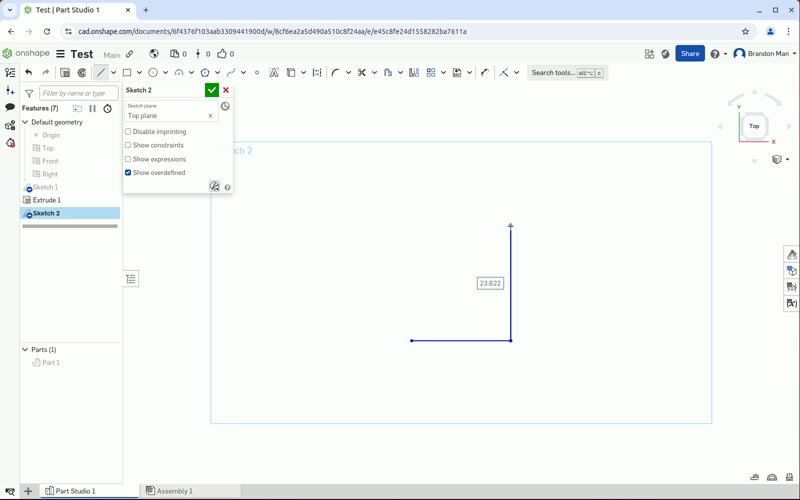
key_down(shift)
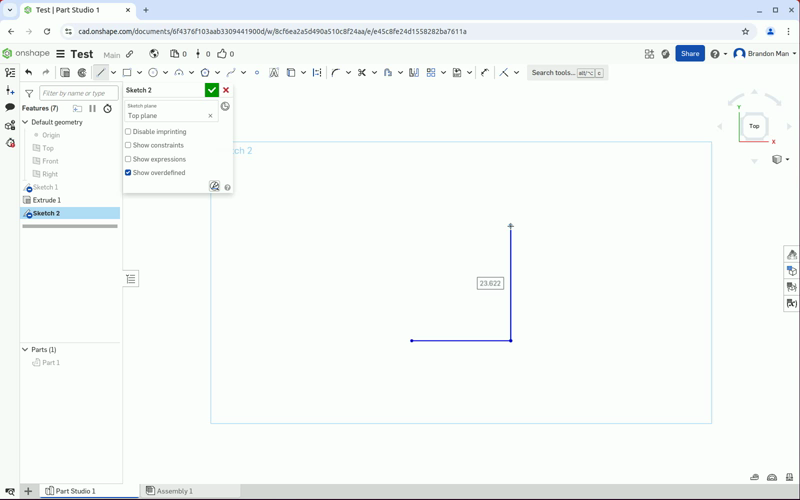
mouse_move(411, 225)
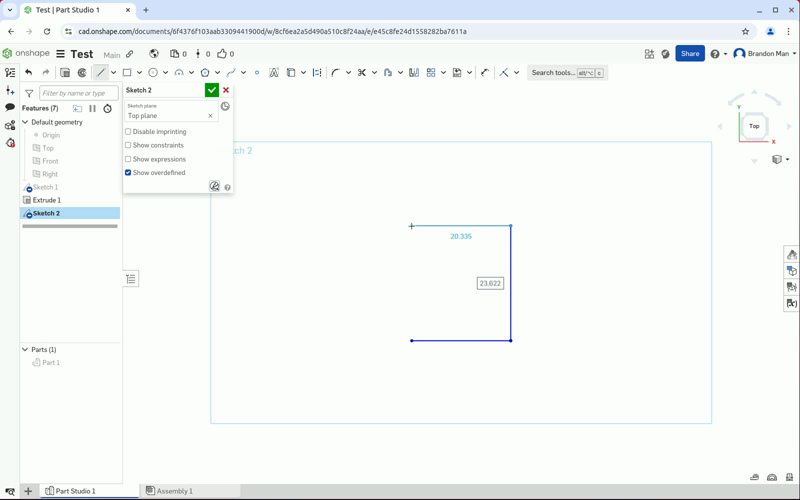
click(411, 225)
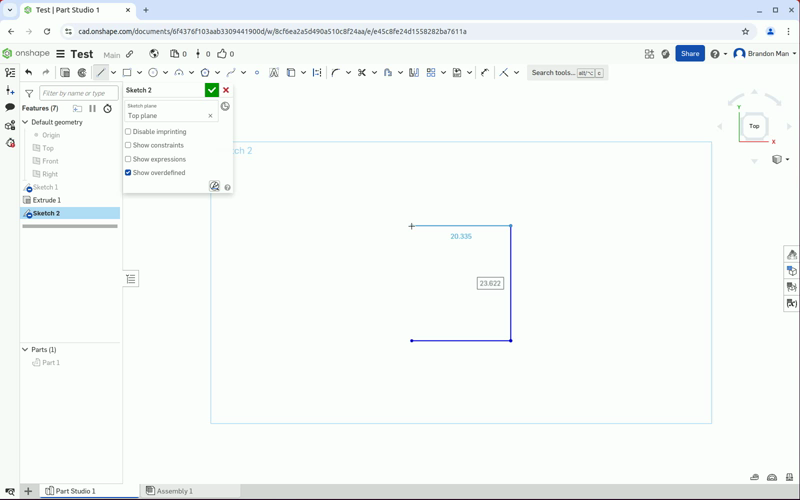
key_up(shift)
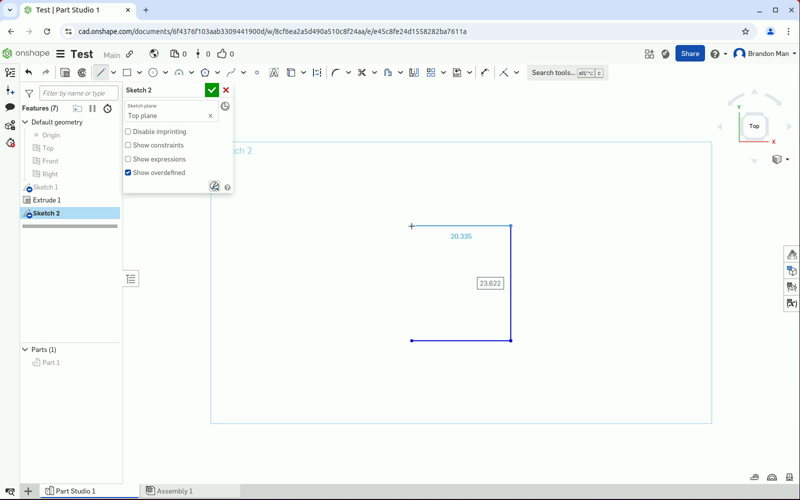
key_down(shift)
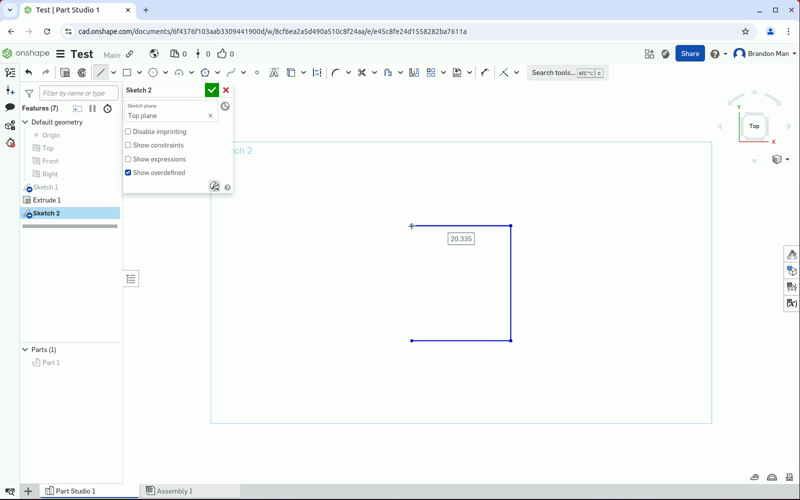
mouse_move(411, 340)
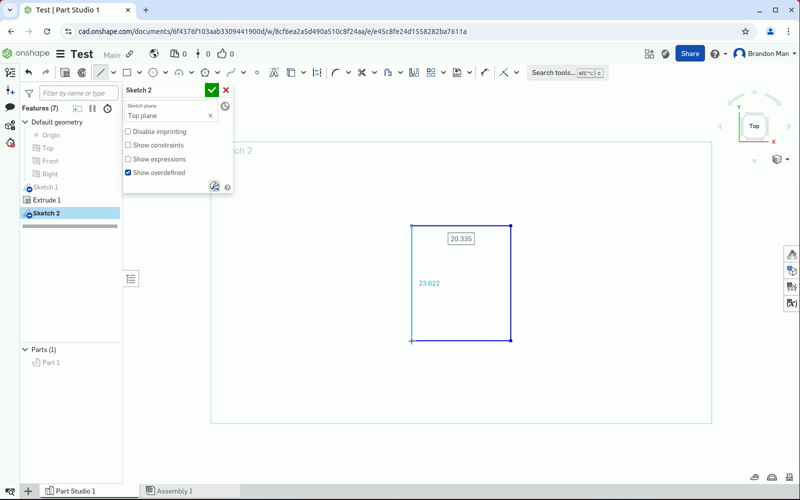
key_up(shift)
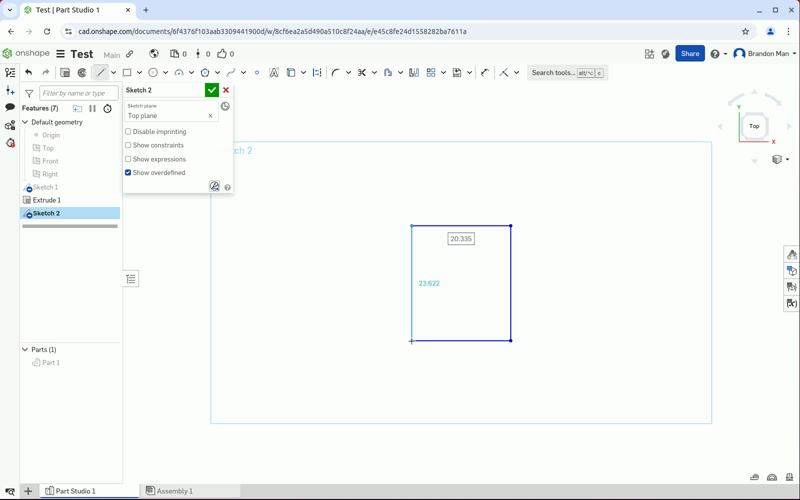
click(411, 340)
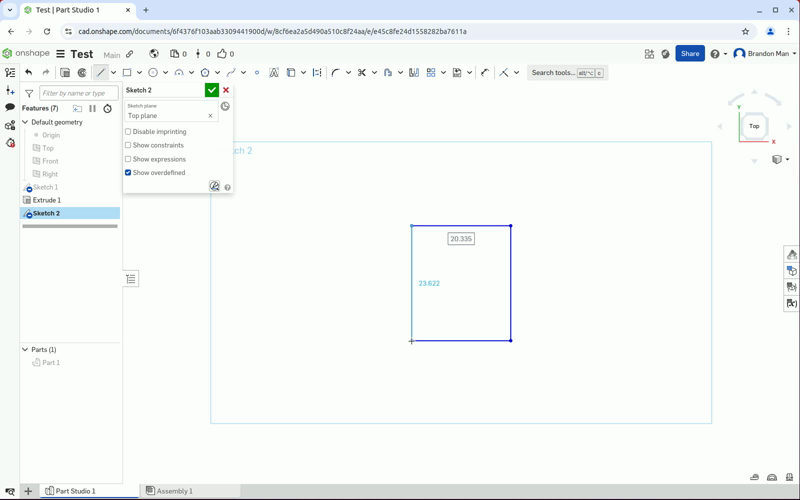
key(esc)
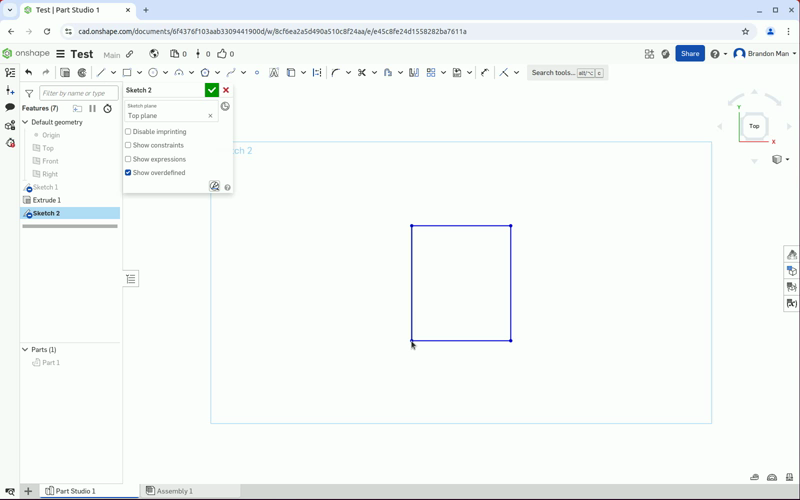
mouse_move(499, 238)
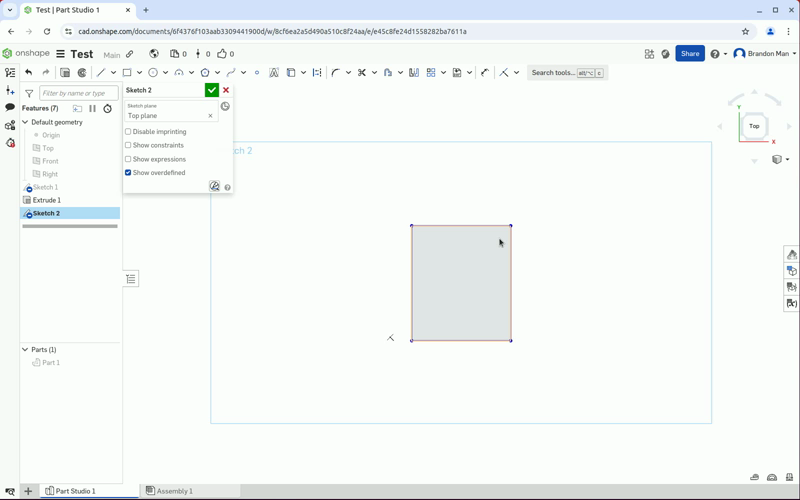
click(499, 238)
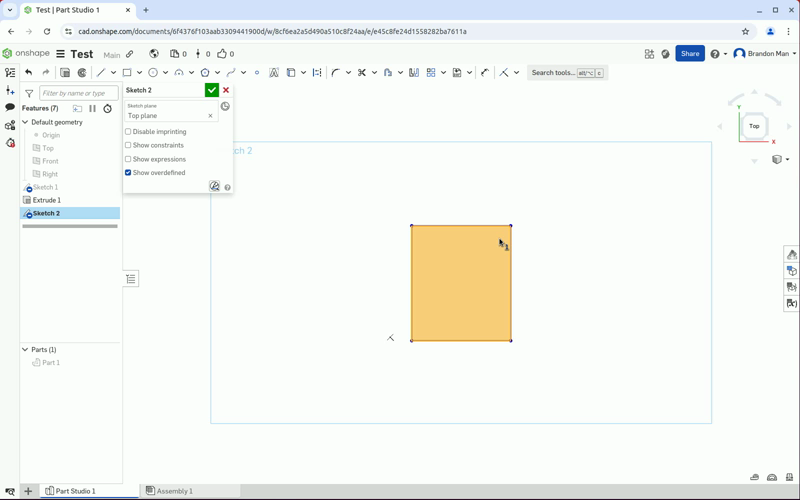
mouse_move(73, 352)
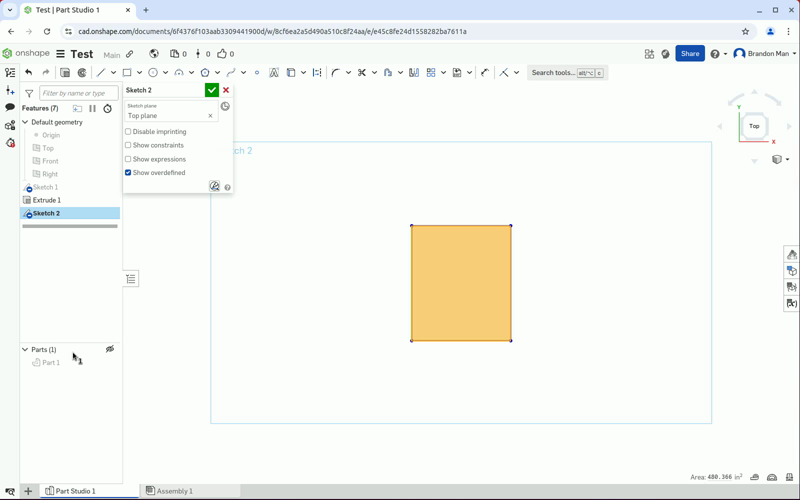
key(shift+y)
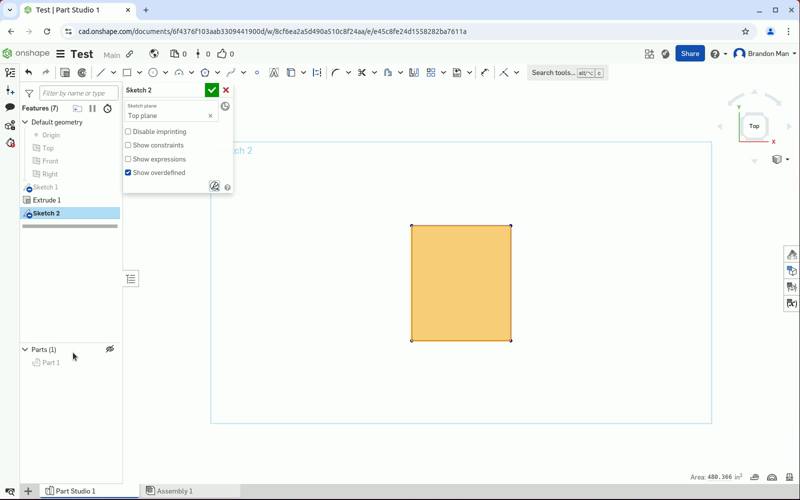
key(shift+e)
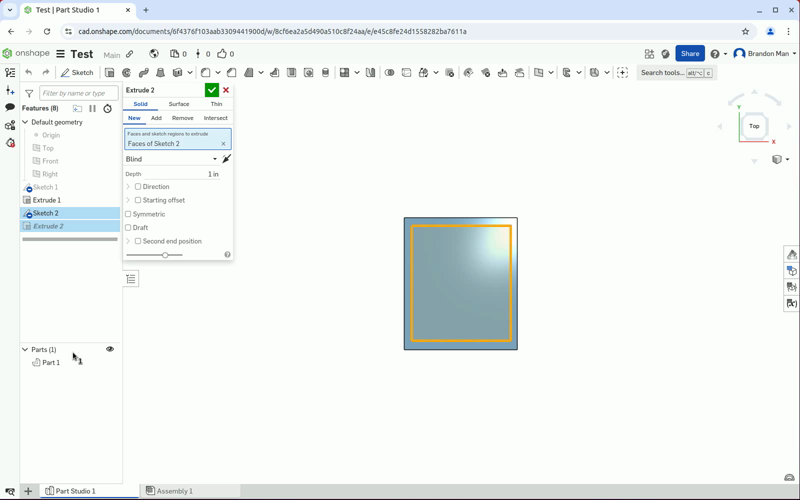
mouse_move(143, 106)
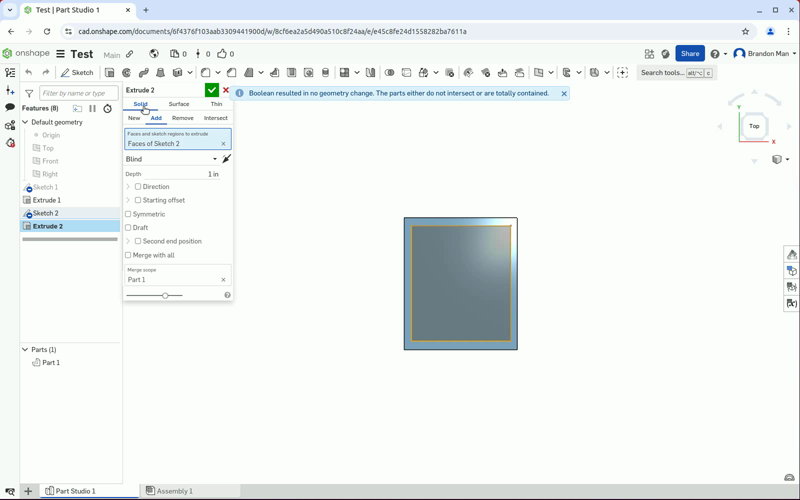
click(143, 106)
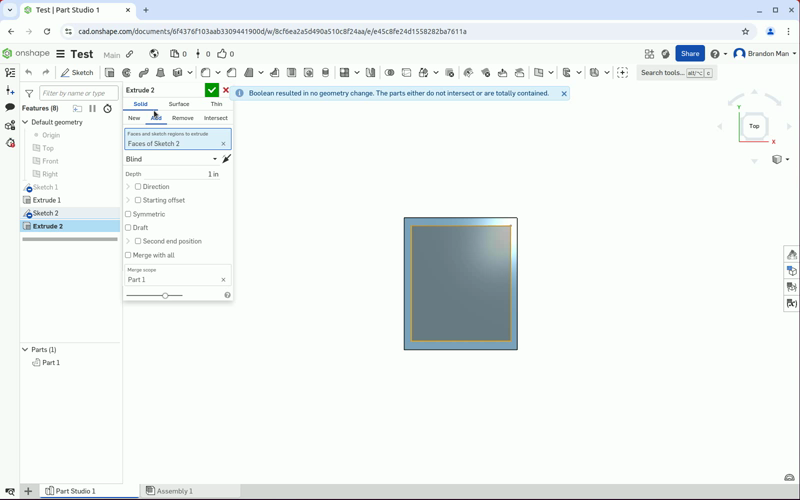
mouse_move(186, 120)
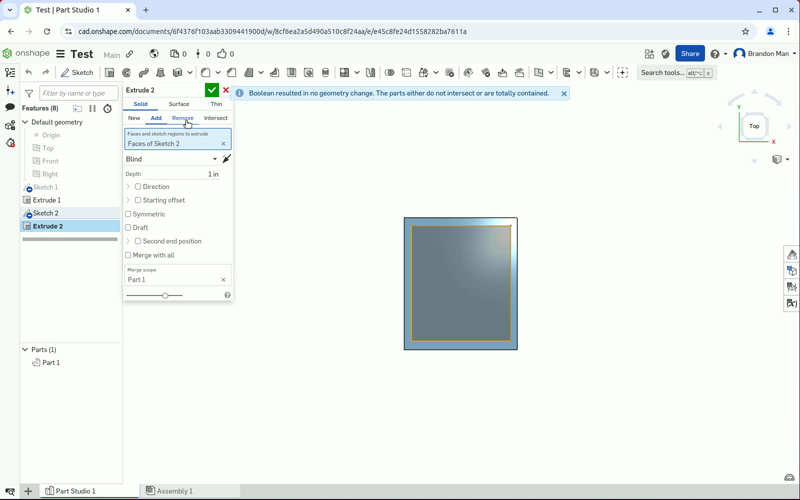
click(186, 120)
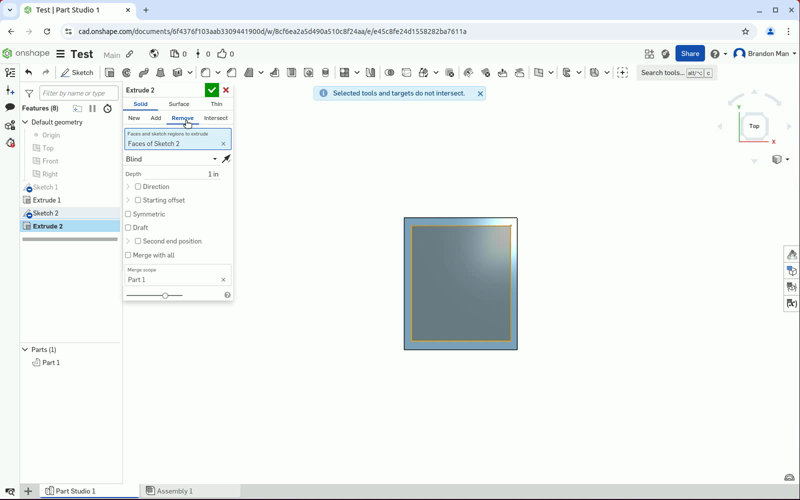
key(tab, 4)
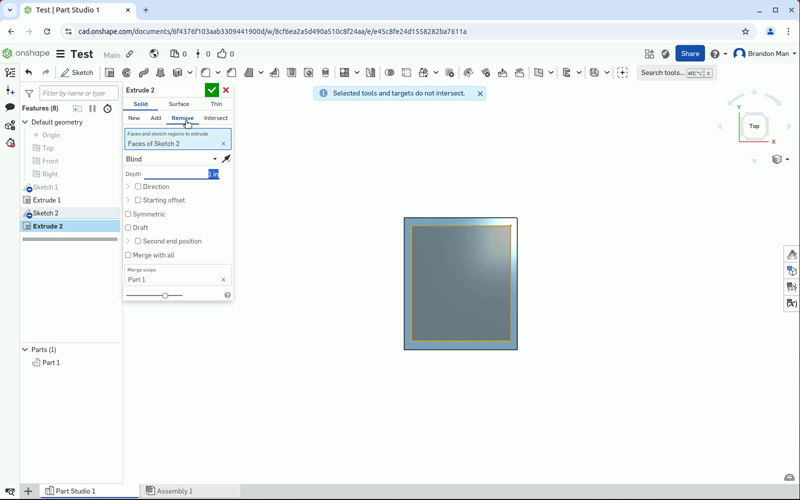
text(-21.664)
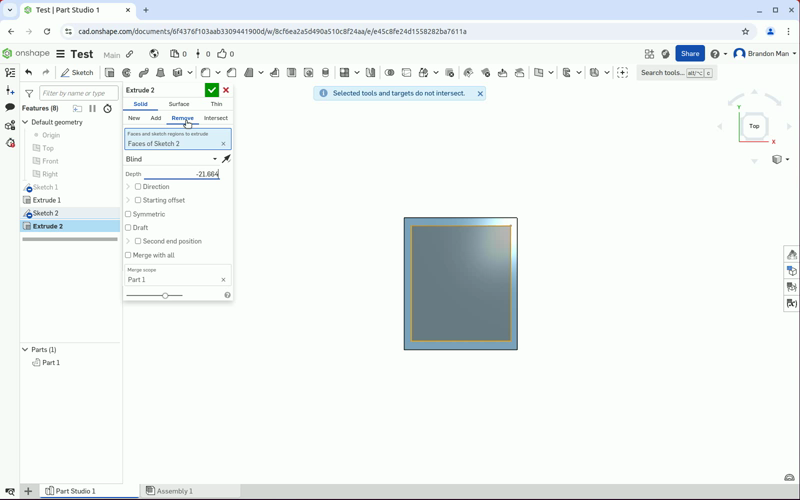
key(tab, 6)
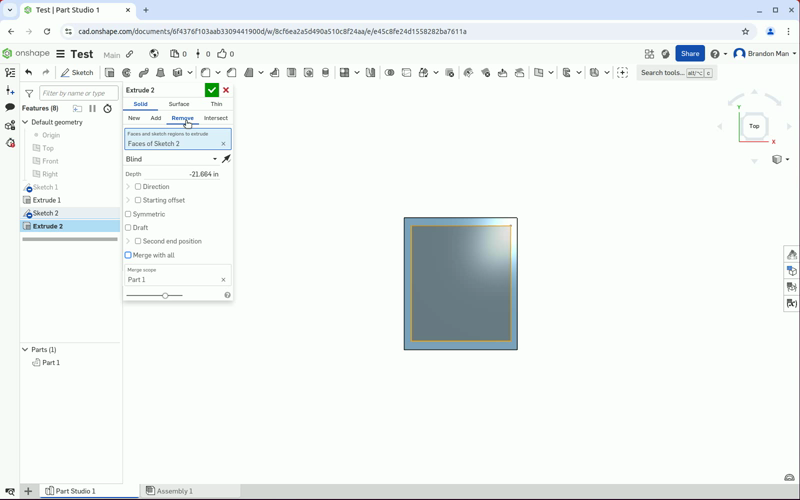
key(space)
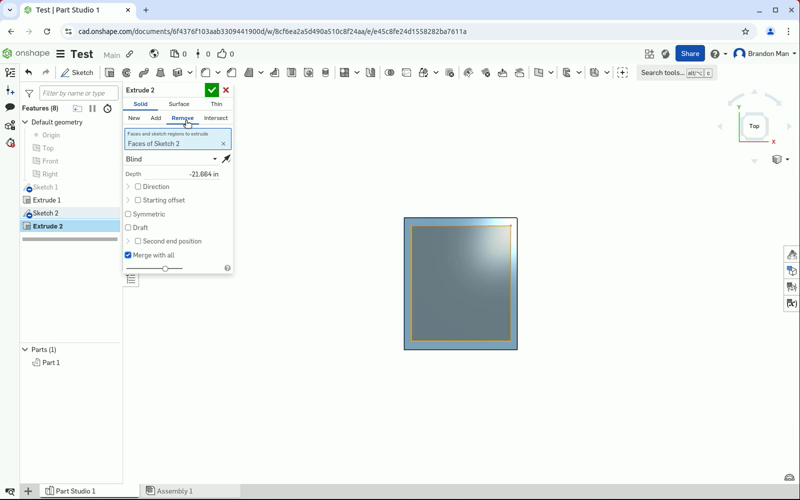
key(enter)
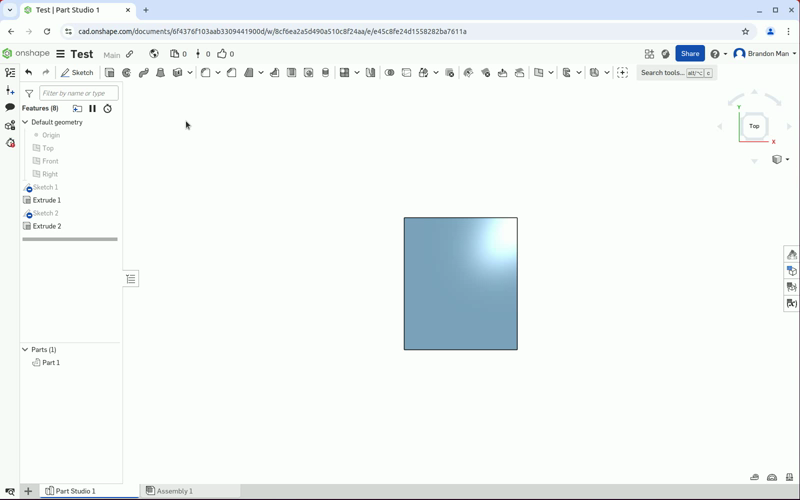
key(shift+h)
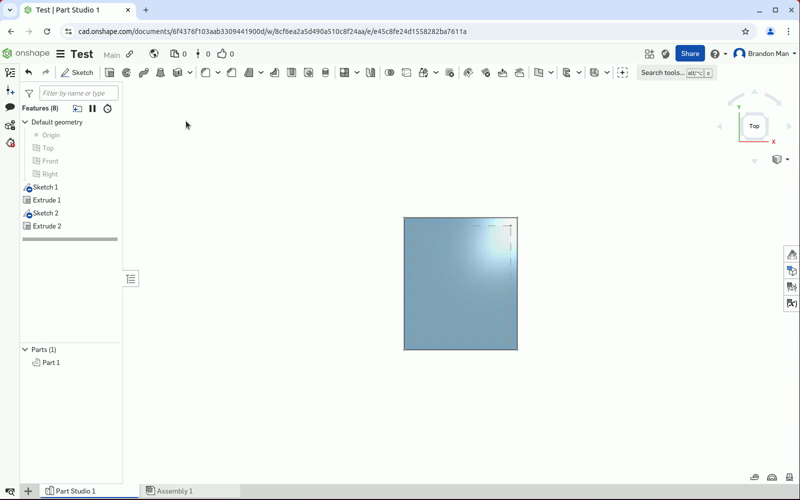
key(shift+h)
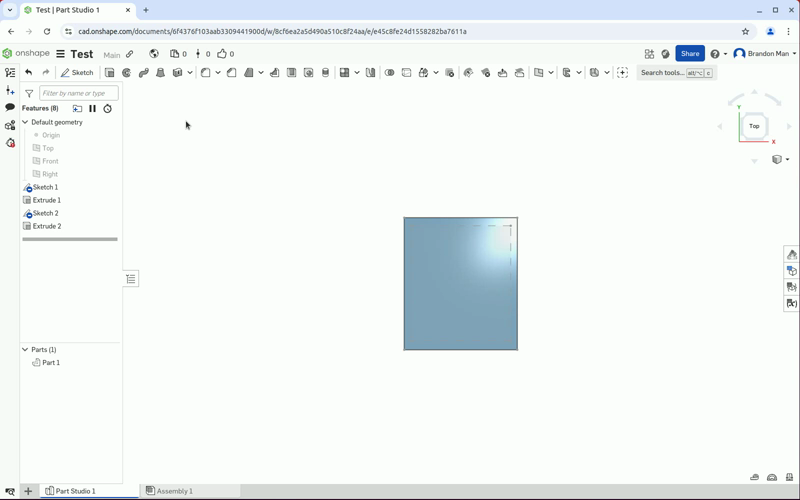
key(shift+7)
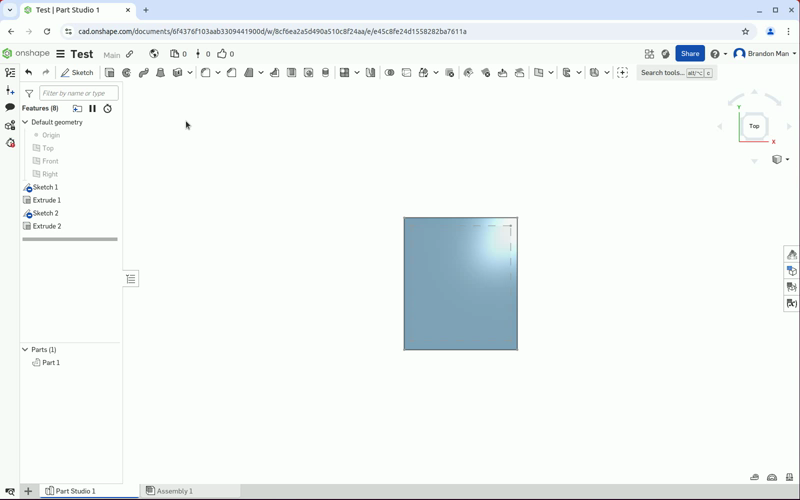
key(up, 3)
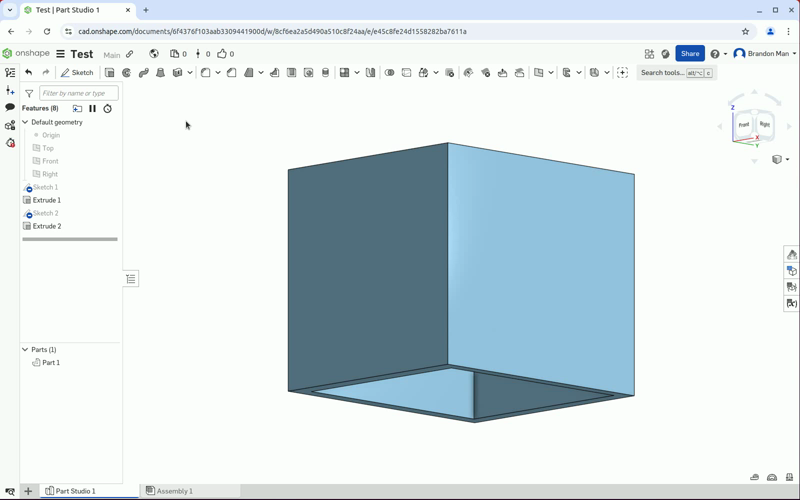
key(left, 3)
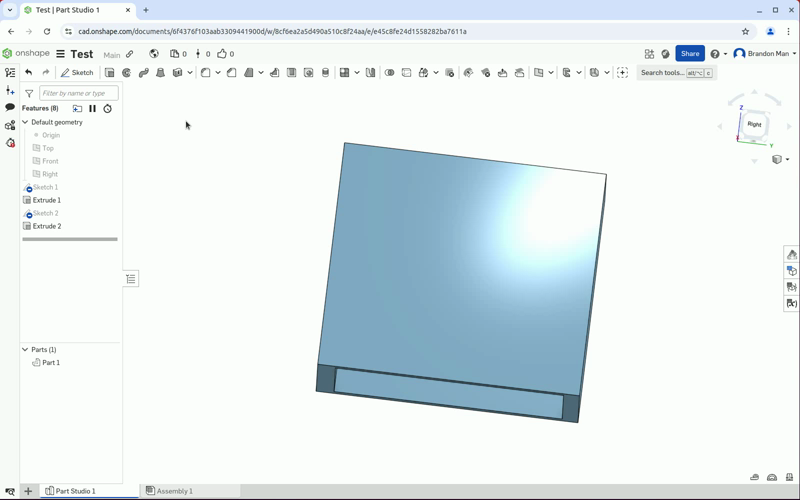
key(right, 3)
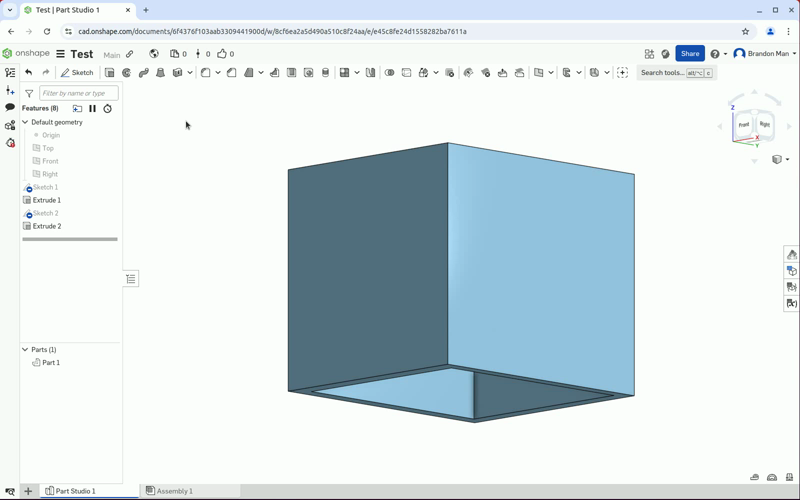
key(down, 3)
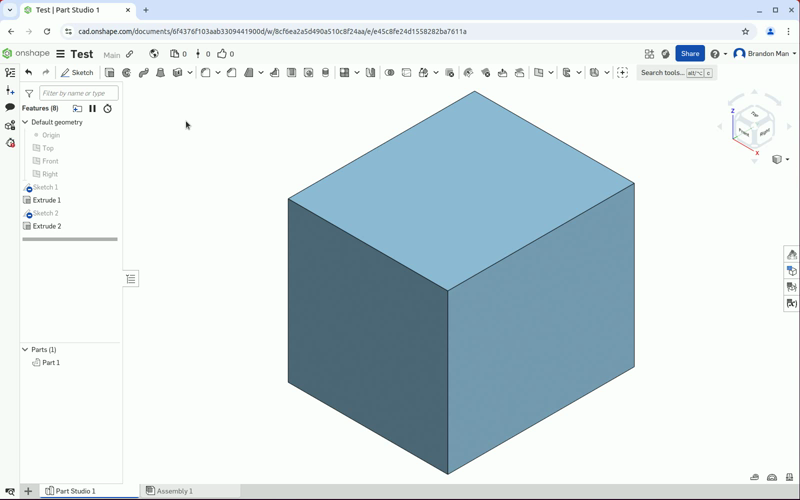
mouse_move(73, 189)
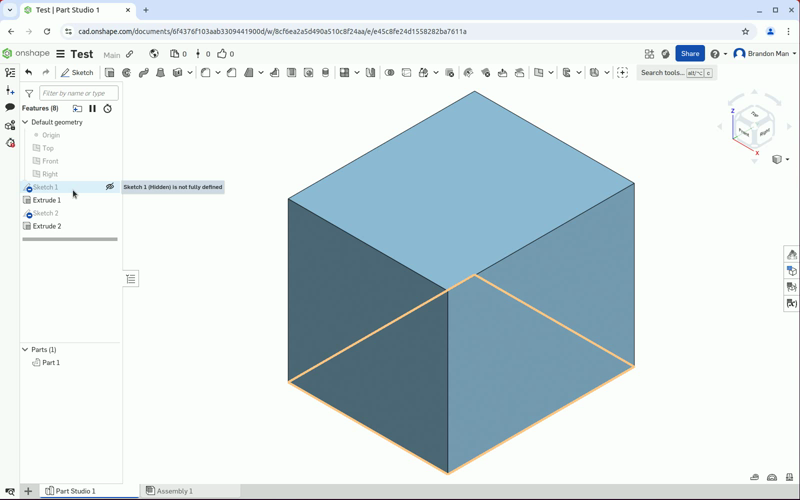
click(73, 189)